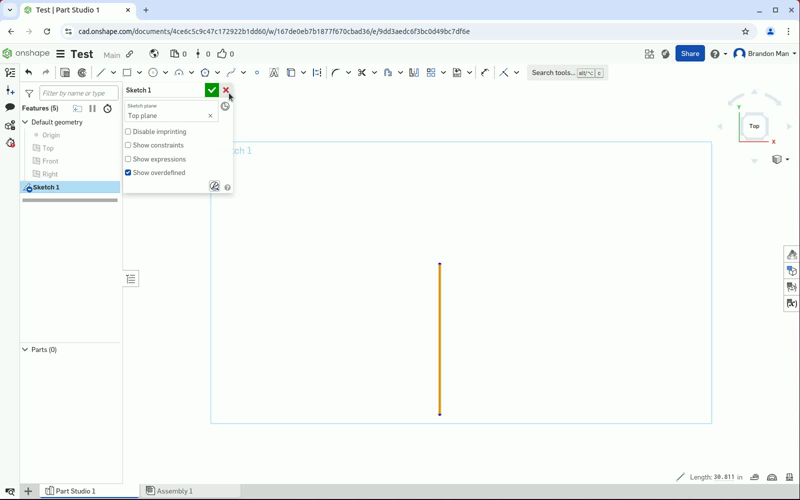
key(shift+h)
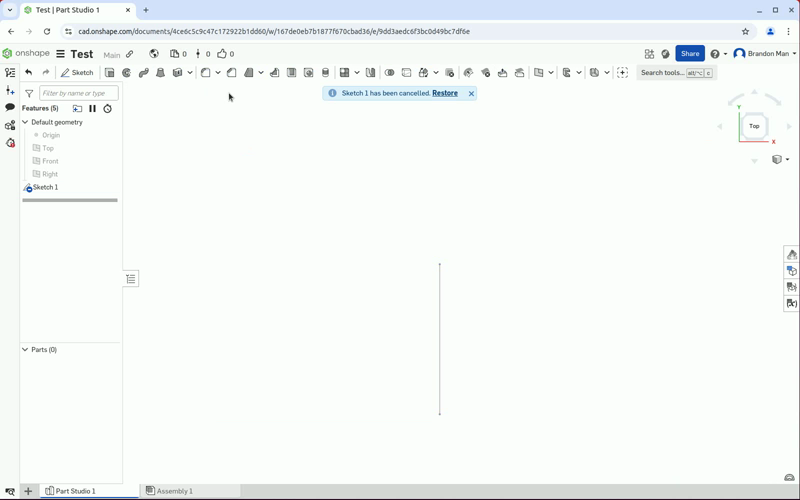
key(shift+s)
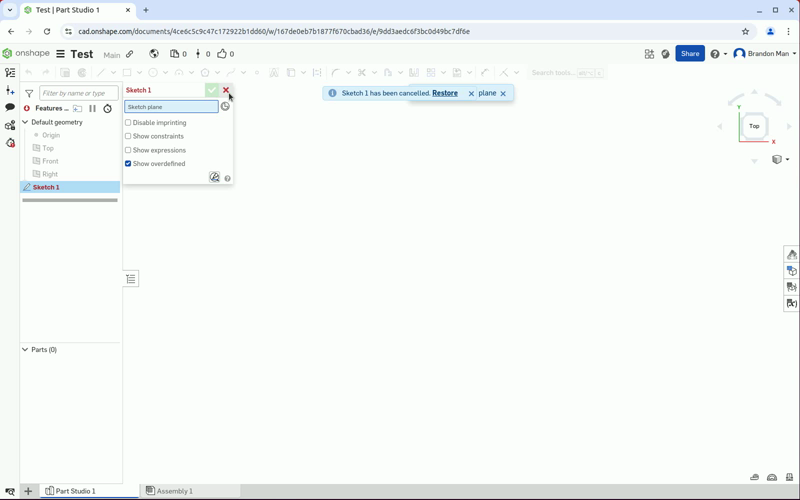
mouse_move(73, 150)
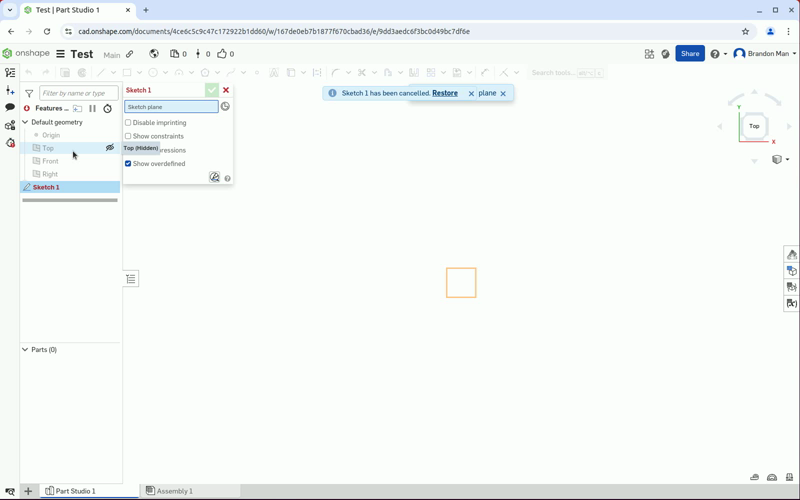
click(73, 150)
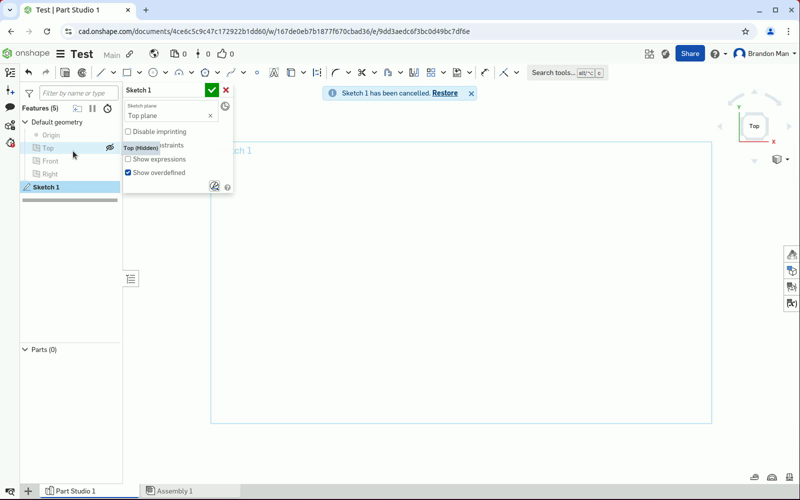
mouse_move(73, 352)
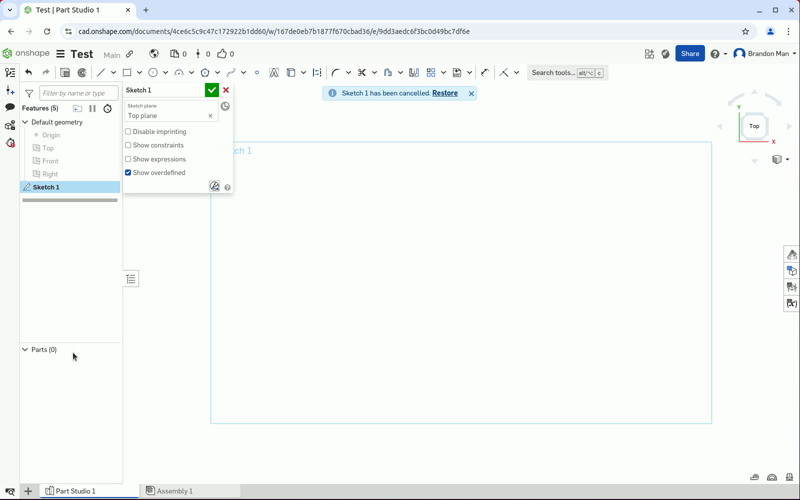
key(y)
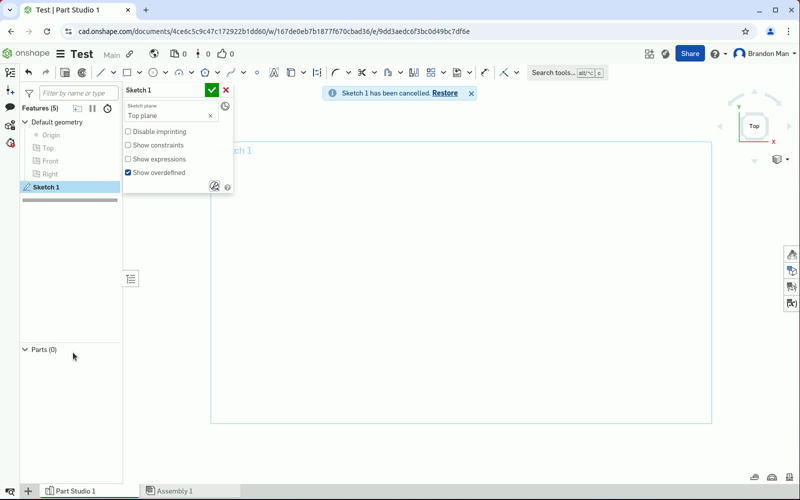
key(l)
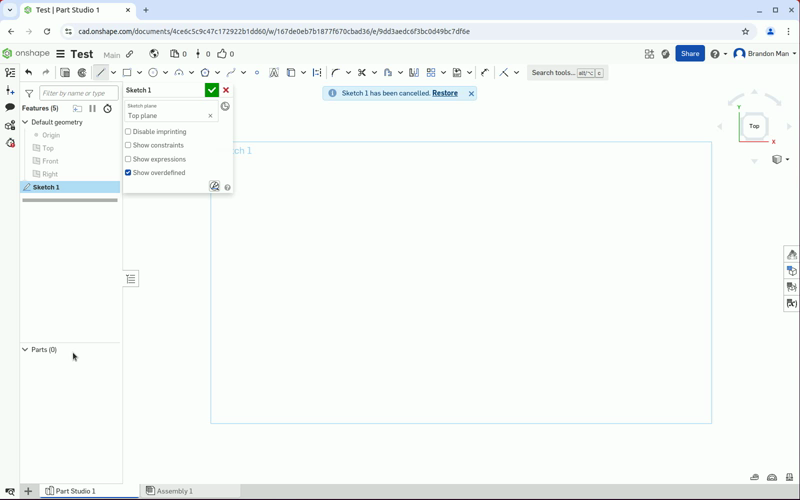
key_down(shift)
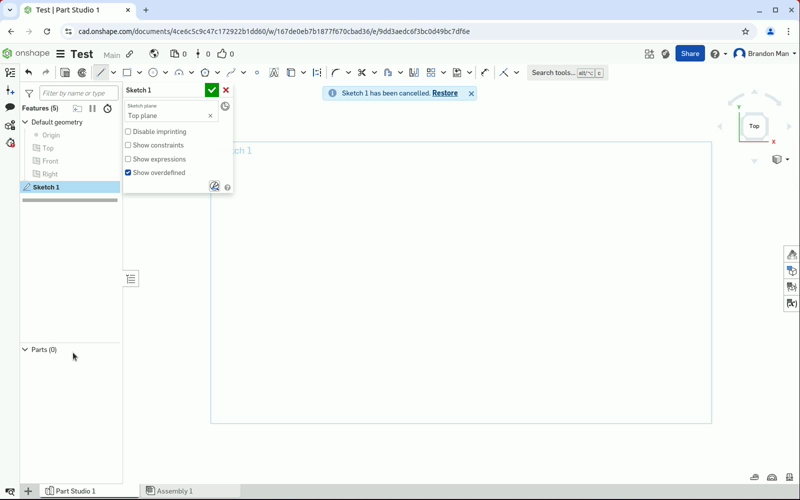
mouse_move(460, 282)
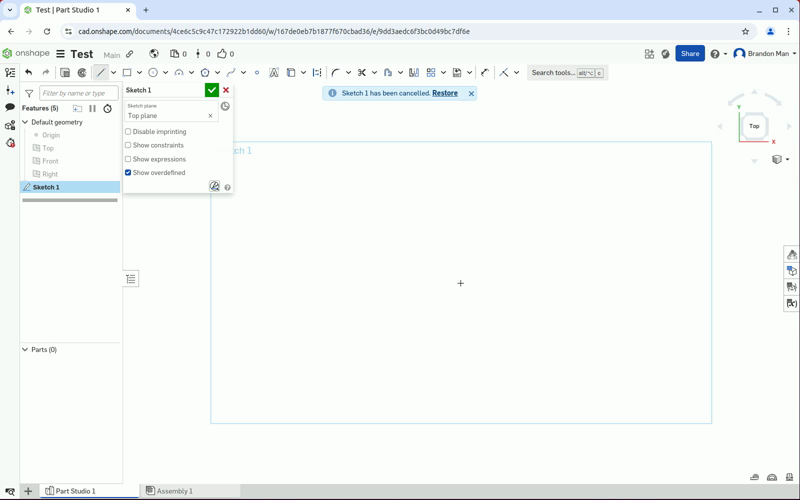
click(460, 282)
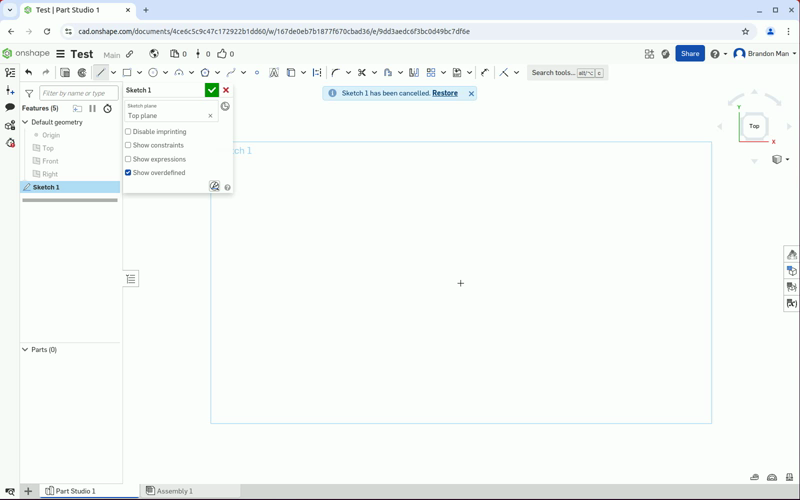
key_up(shift)
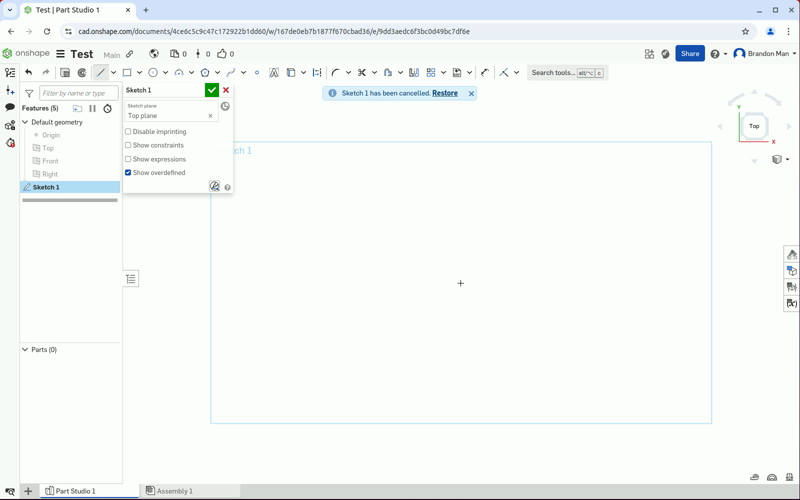
key_down(shift)
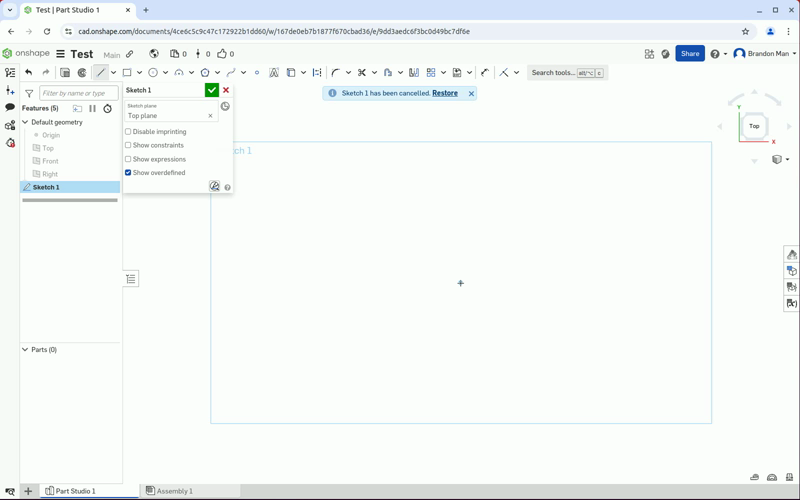
mouse_move(573, 282)
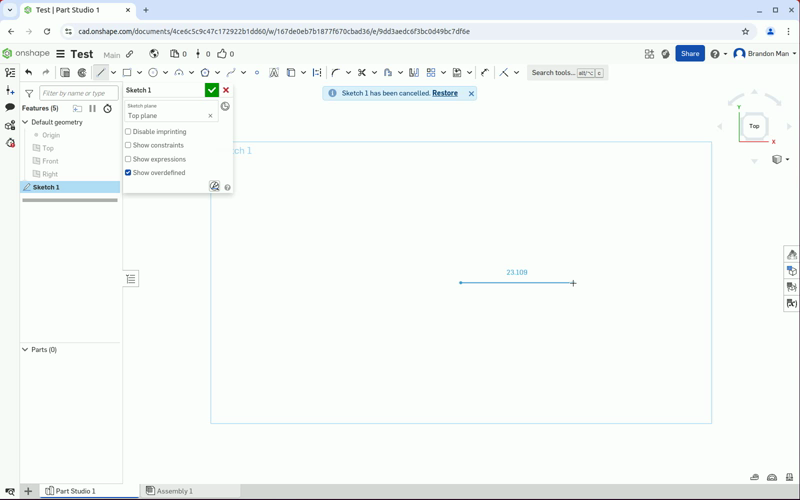
click(573, 282)
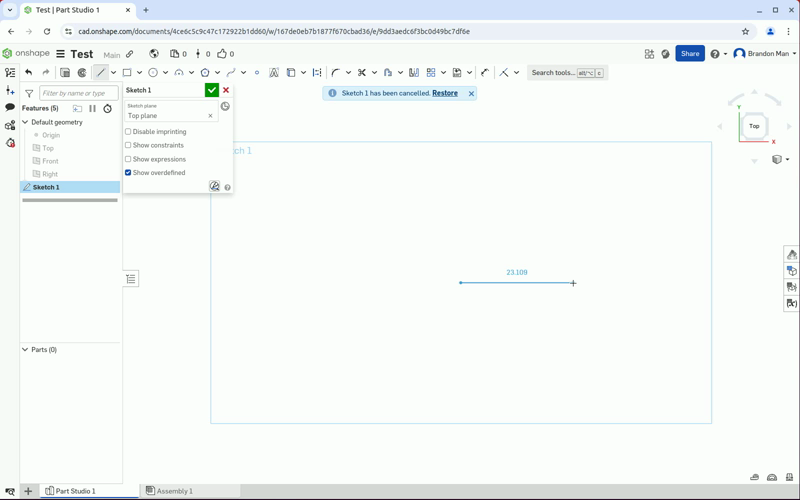
key_up(shift)
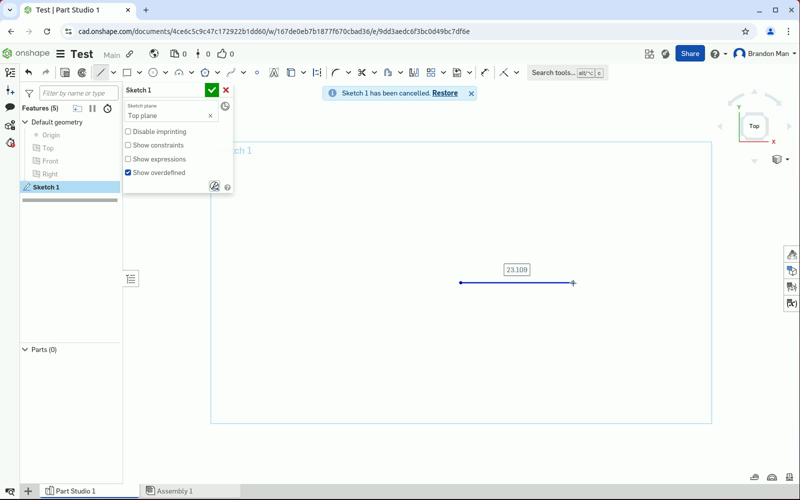
key_down(shift)
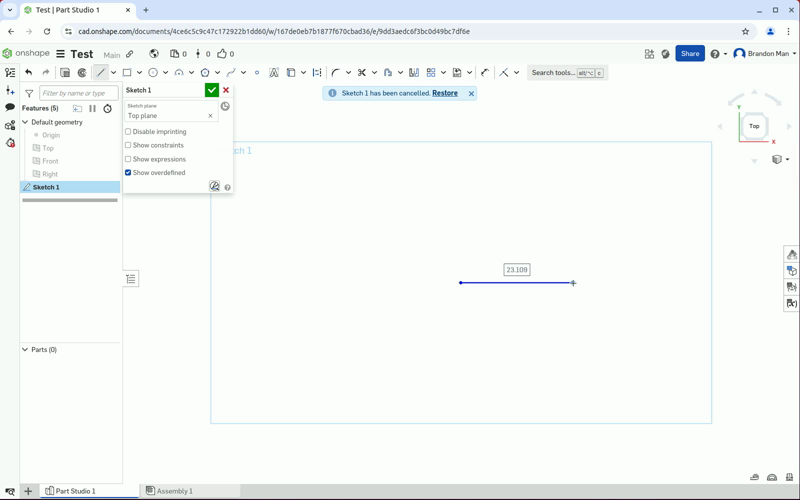
mouse_move(589, 282)
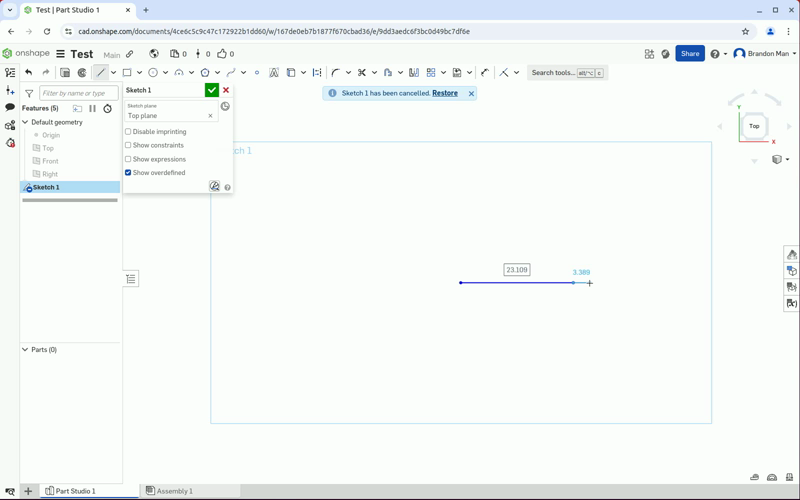
mouse_move(573, 281)
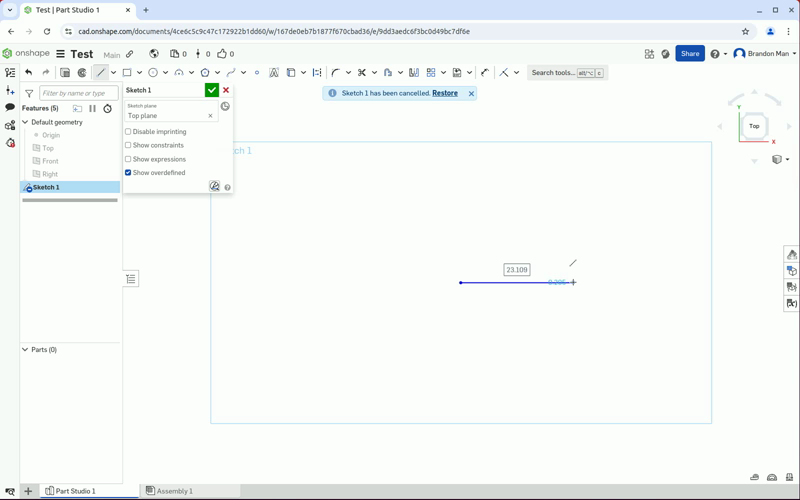
scroll(6)
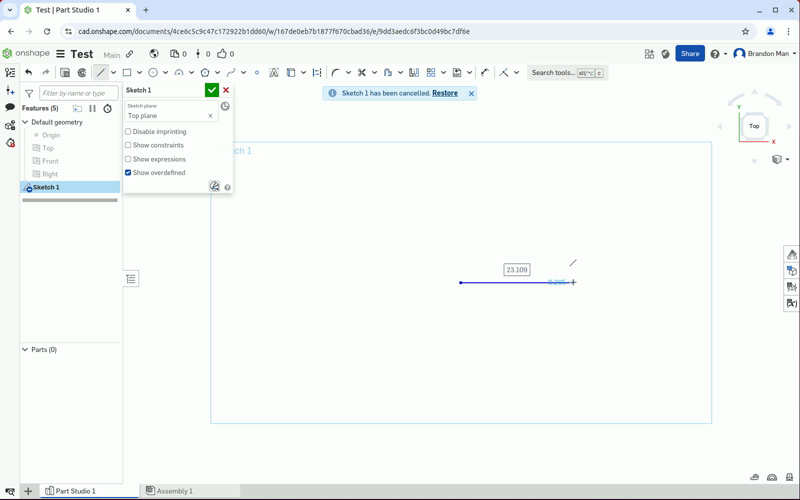
scroll(6)
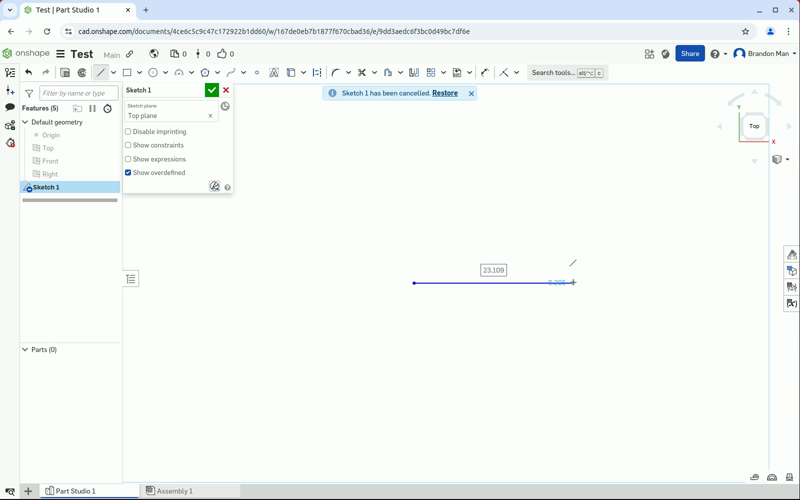
scroll(6)
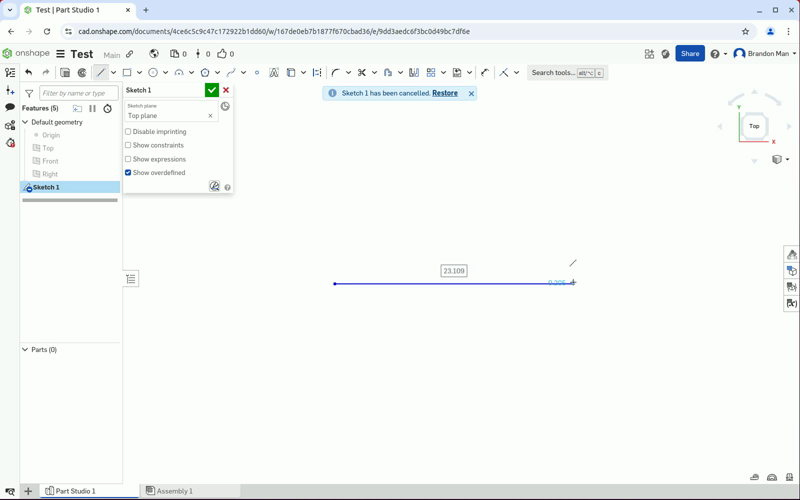
scroll(6)
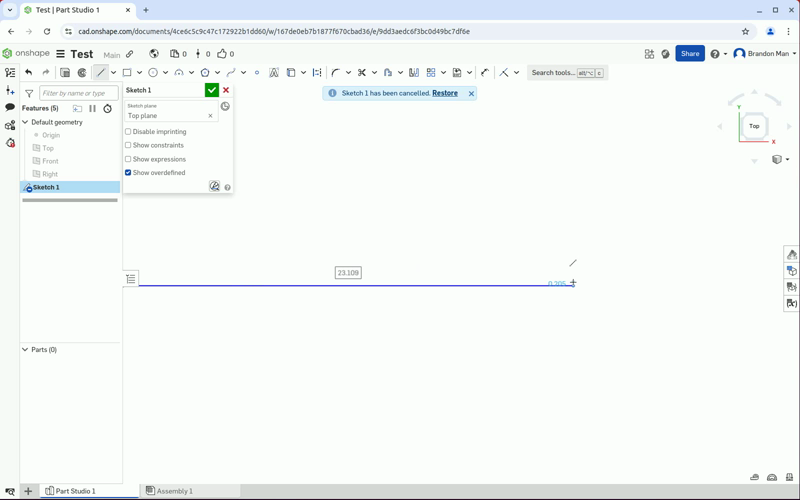
scroll(6)
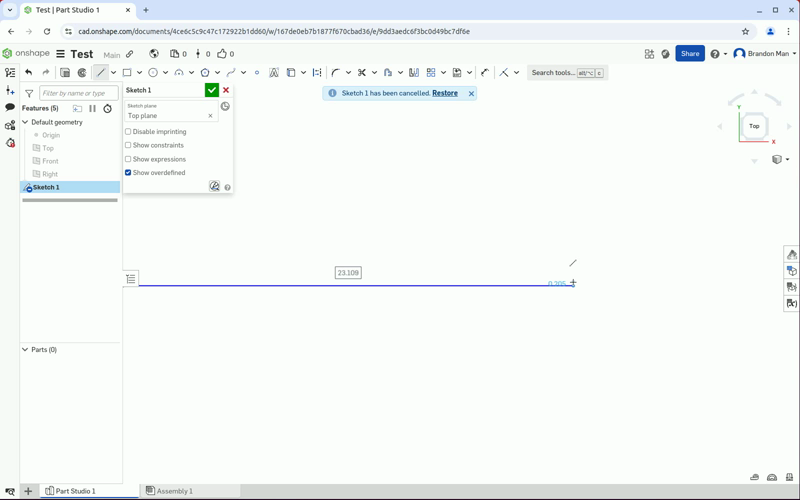
scroll(6)
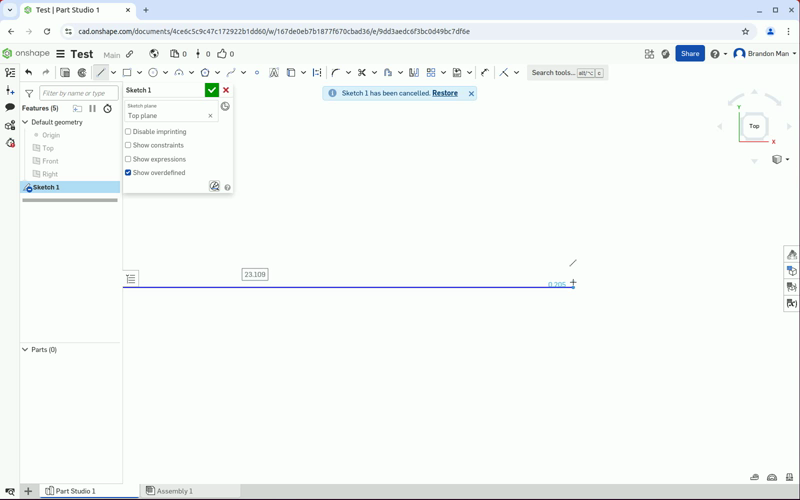
scroll(6)
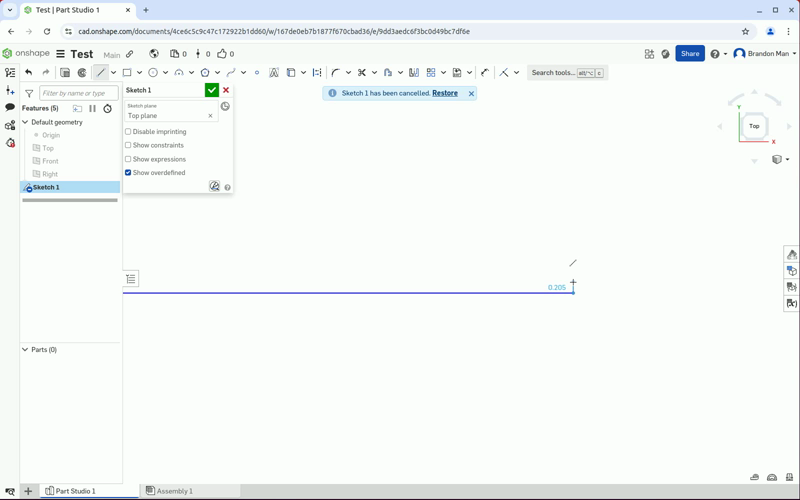
click(573, 281)
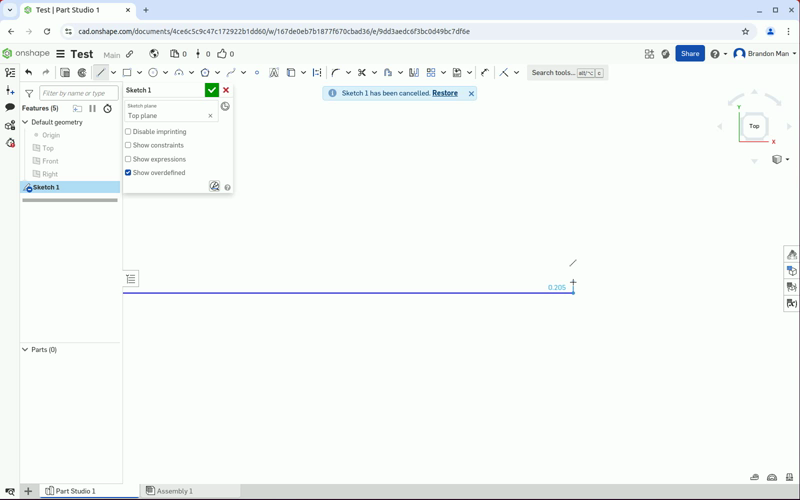
scroll(-6)
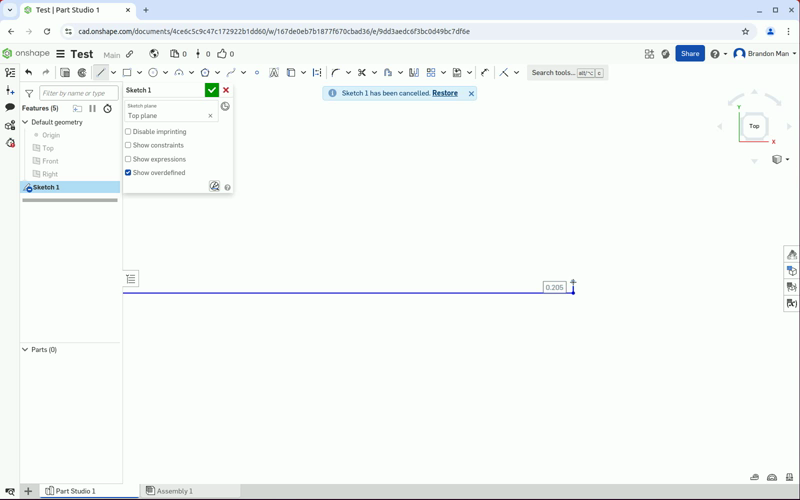
scroll(-6)
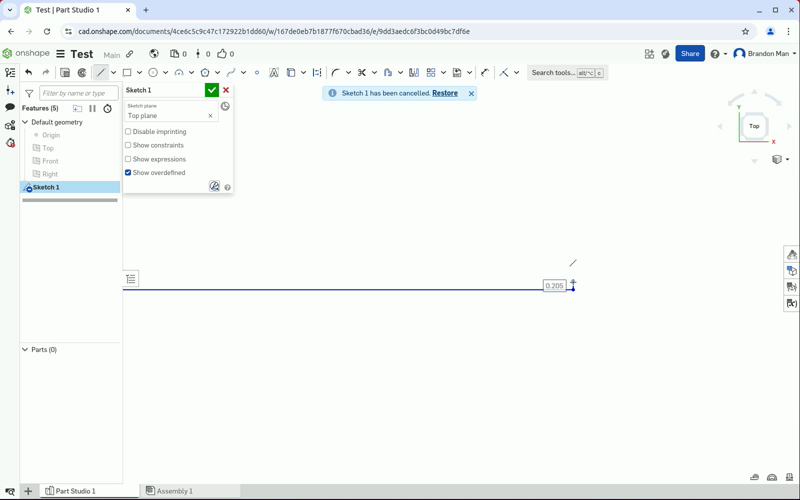
scroll(-6)
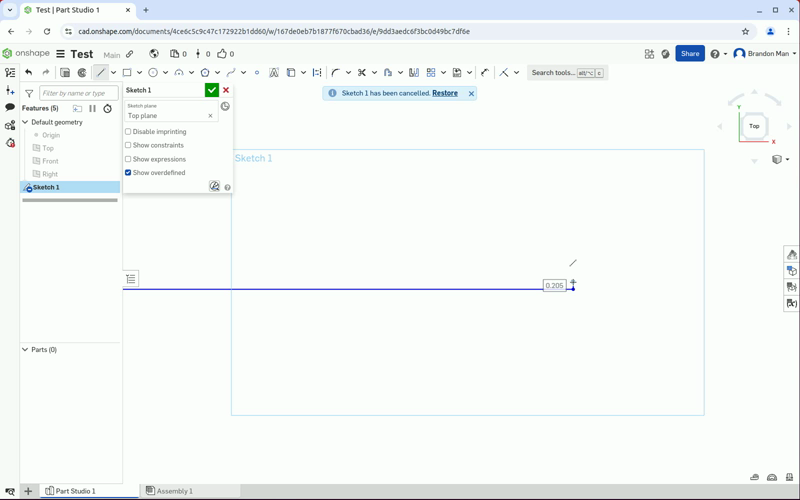
scroll(-6)
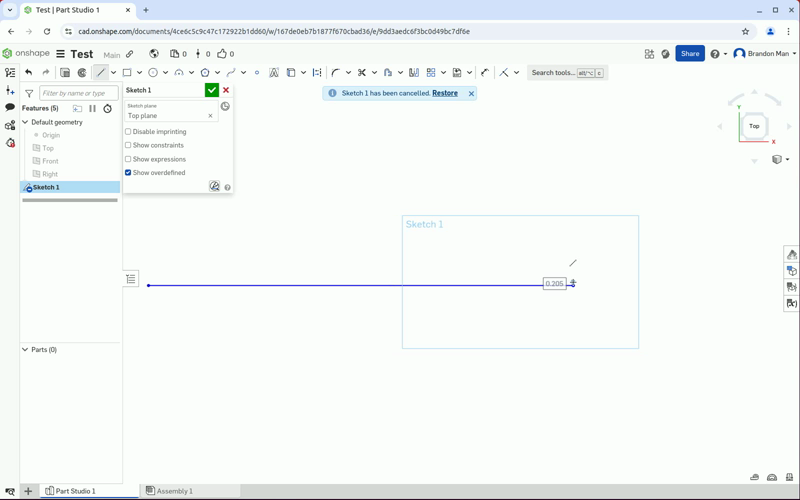
scroll(-6)
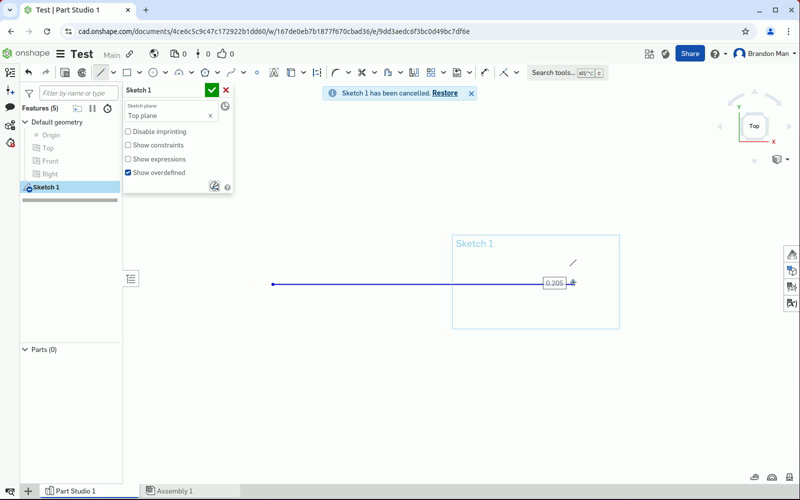
scroll(-6)
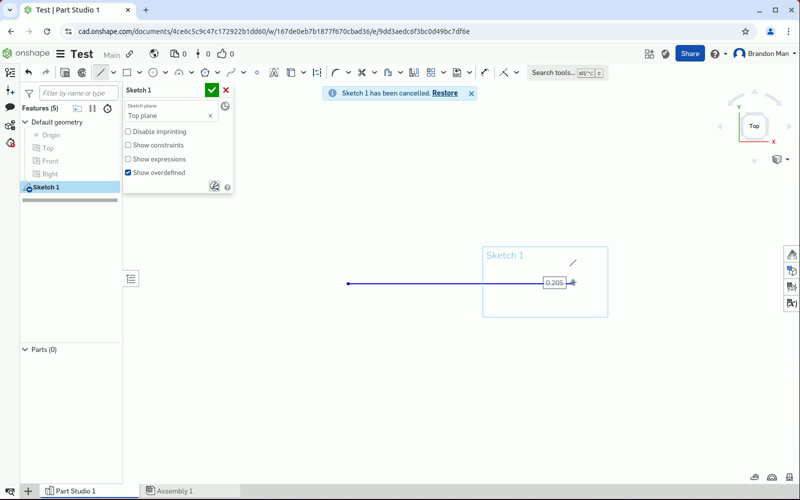
scroll(-6)
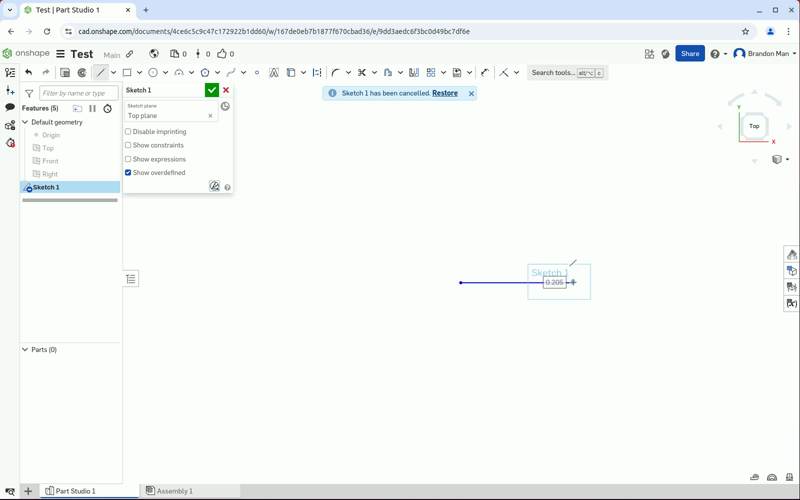
key_up(shift)
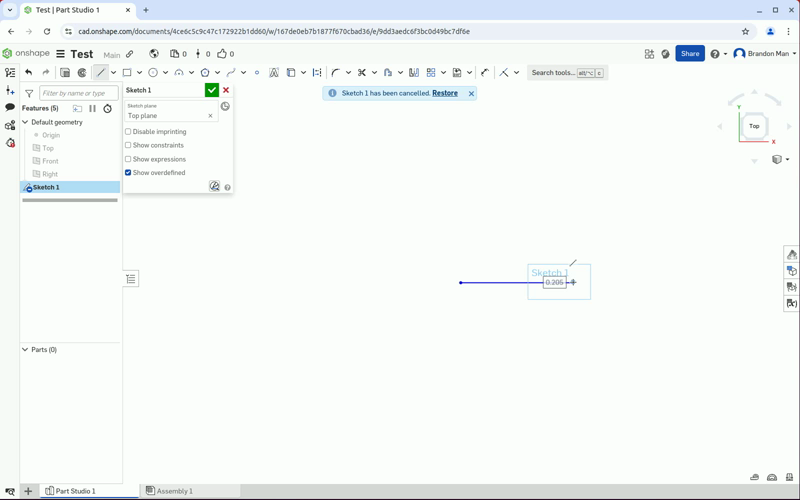
key_down(shift)
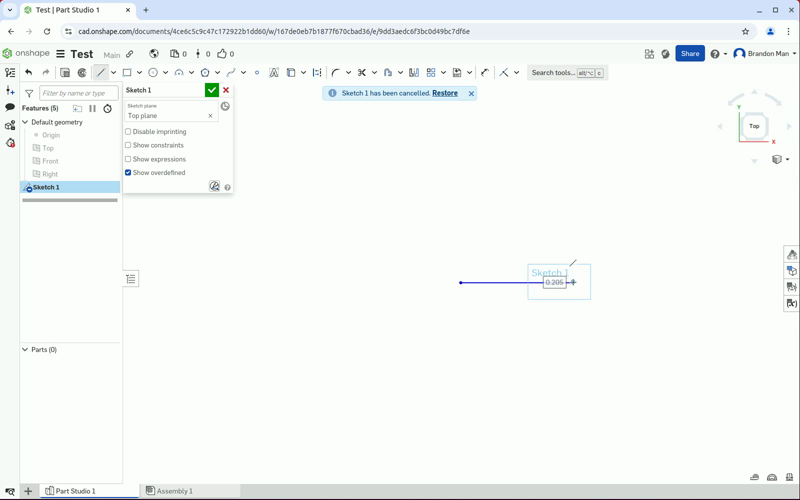
mouse_move(589, 281)
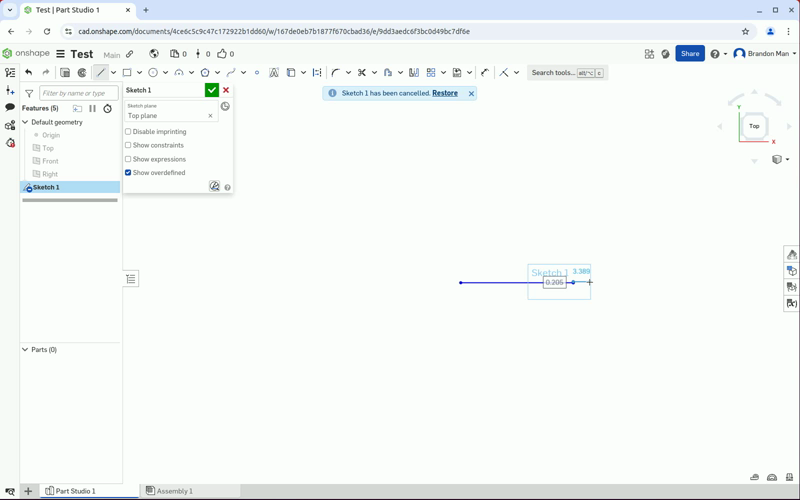
mouse_move(564, 281)
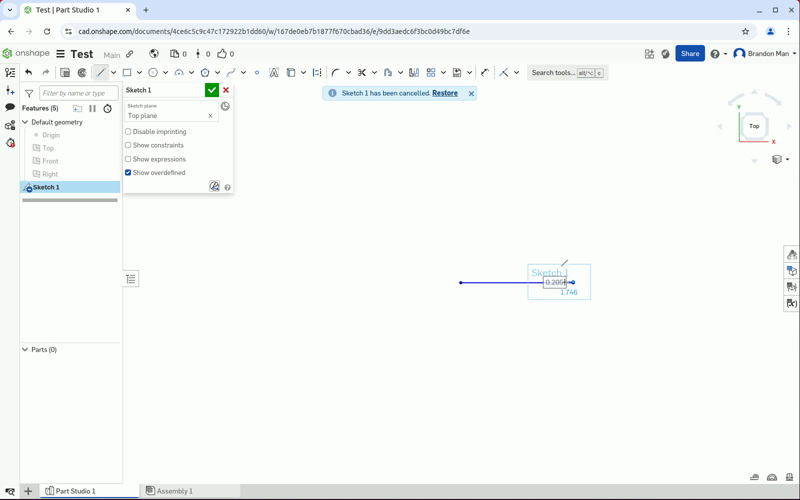
click(564, 281)
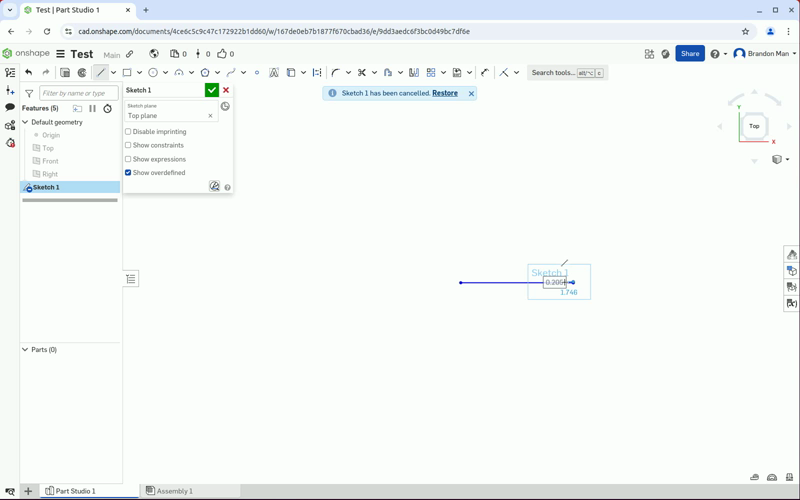
key_up(shift)
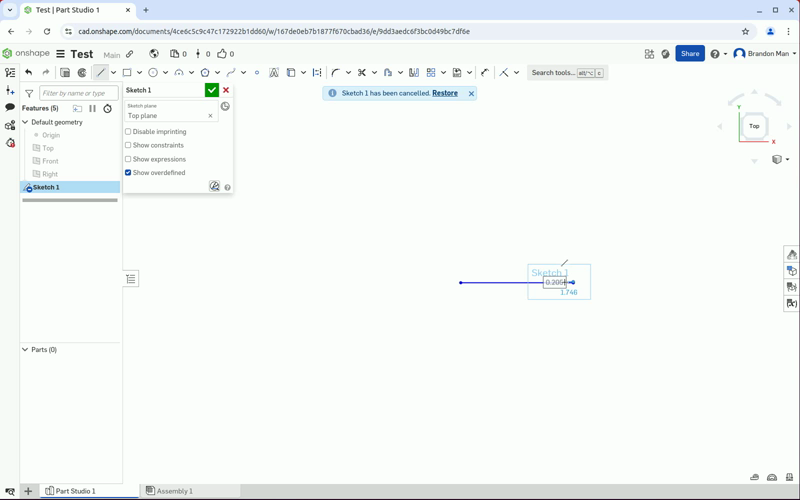
key_down(shift)
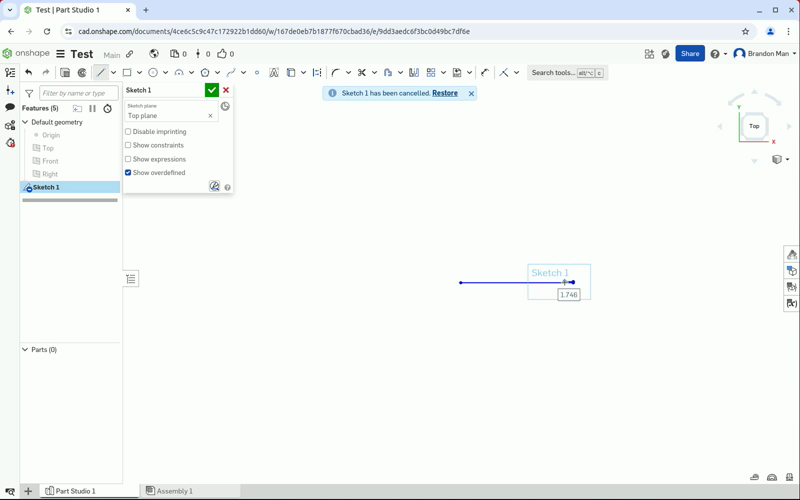
mouse_move(589, 281)
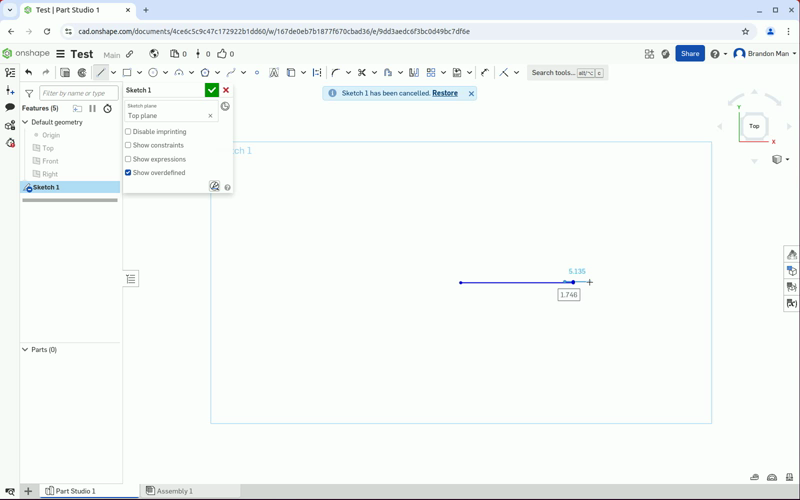
mouse_move(564, 223)
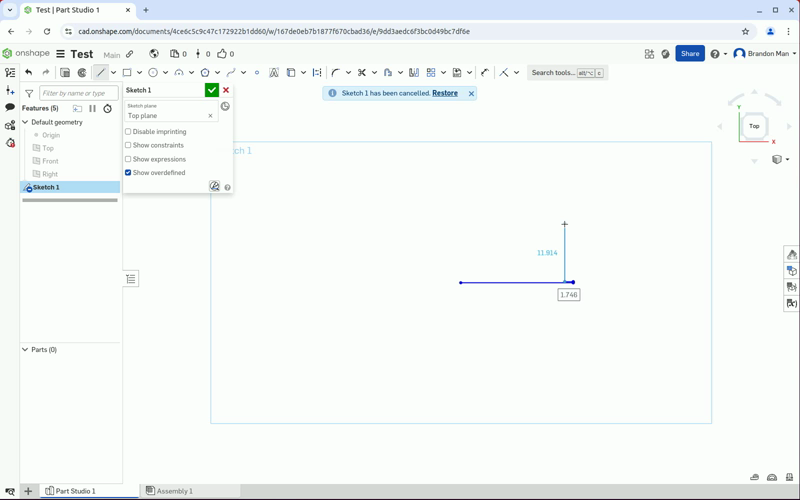
click(564, 223)
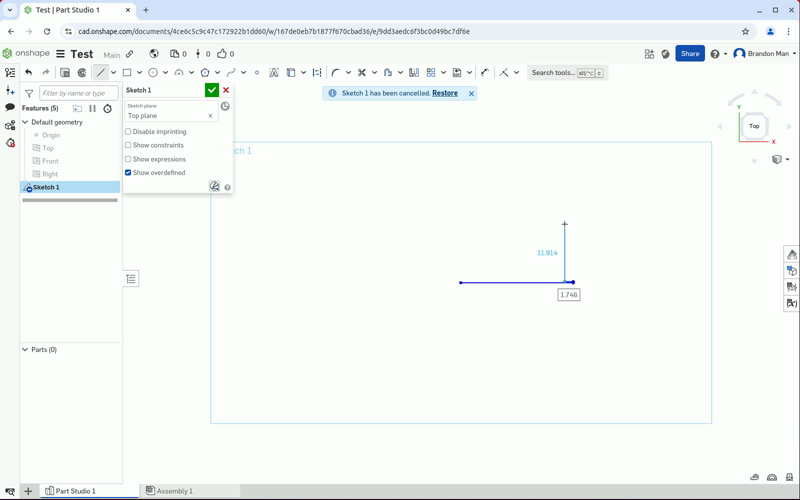
key_up(shift)
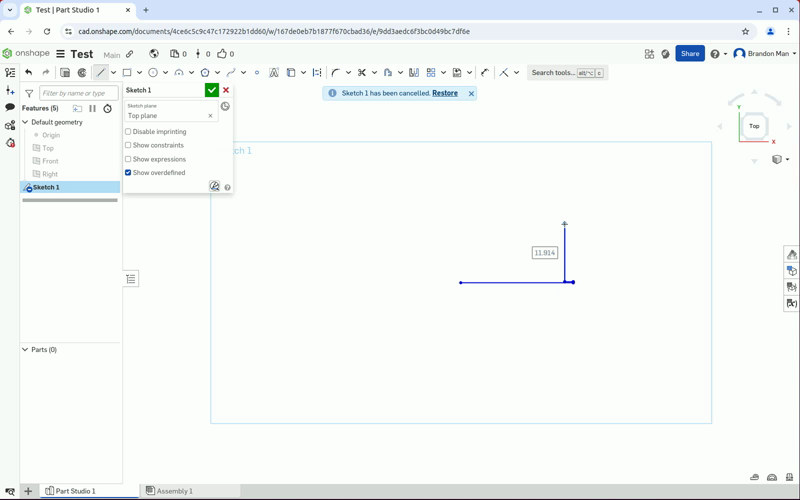
key_down(shift)
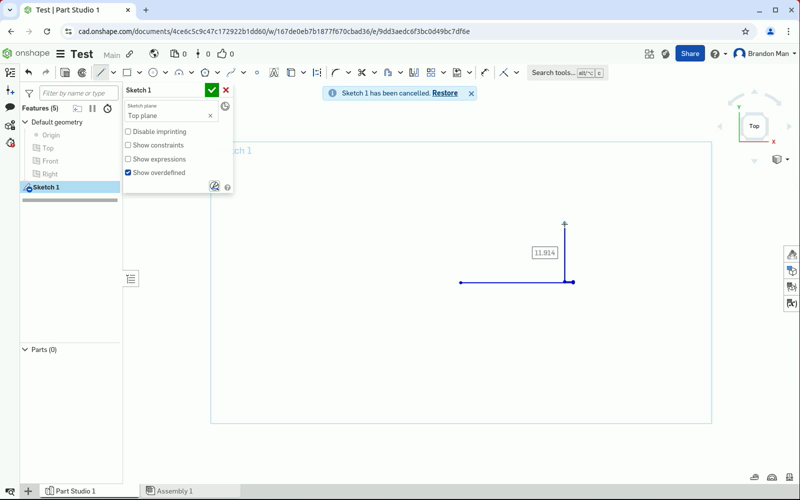
mouse_move(589, 223)
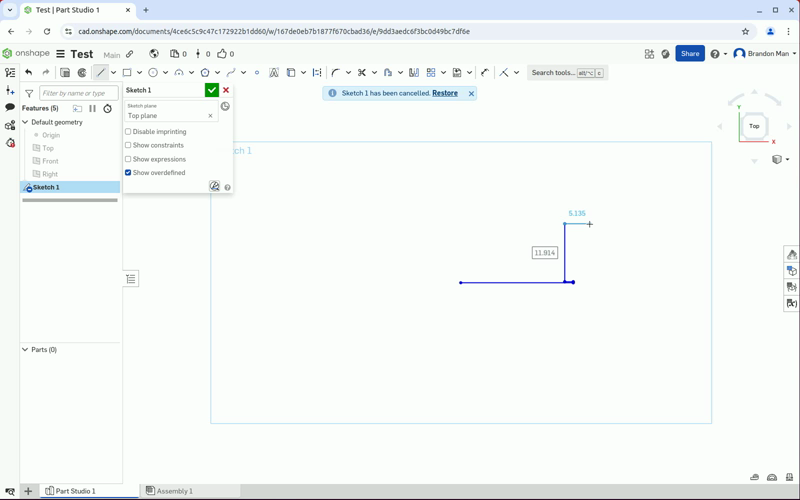
mouse_move(573, 223)
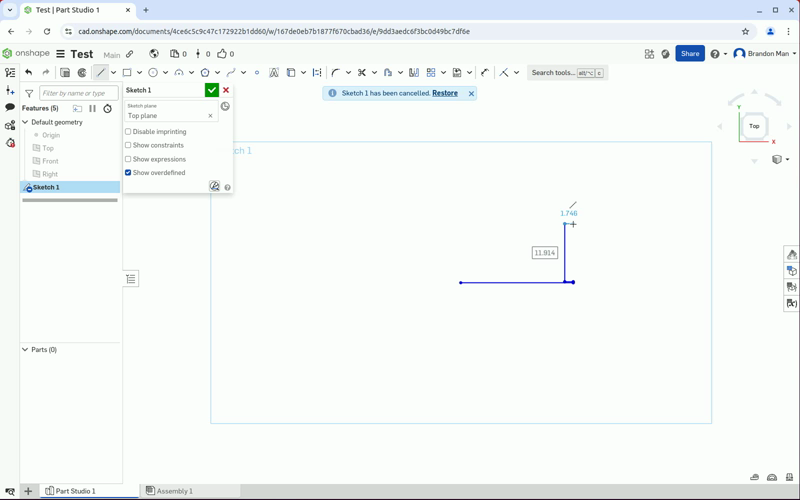
click(573, 223)
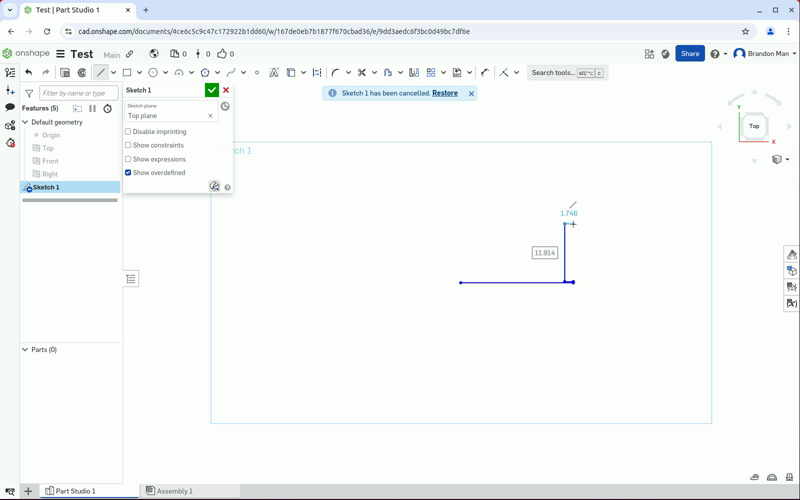
key_up(shift)
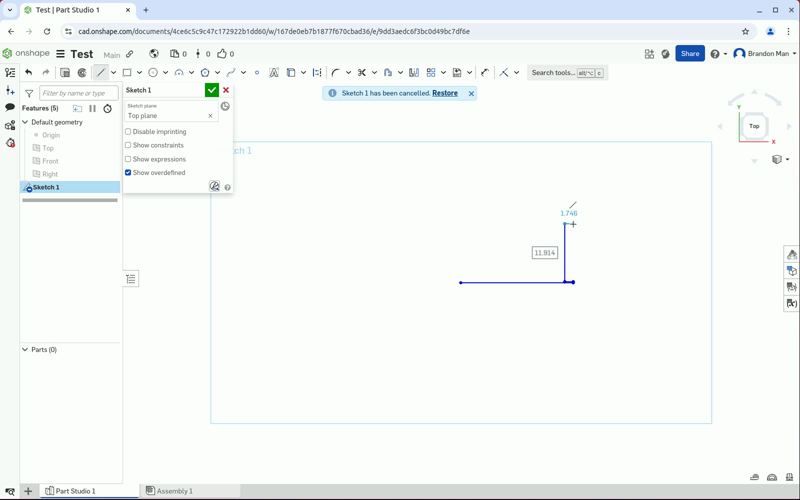
key_down(shift)
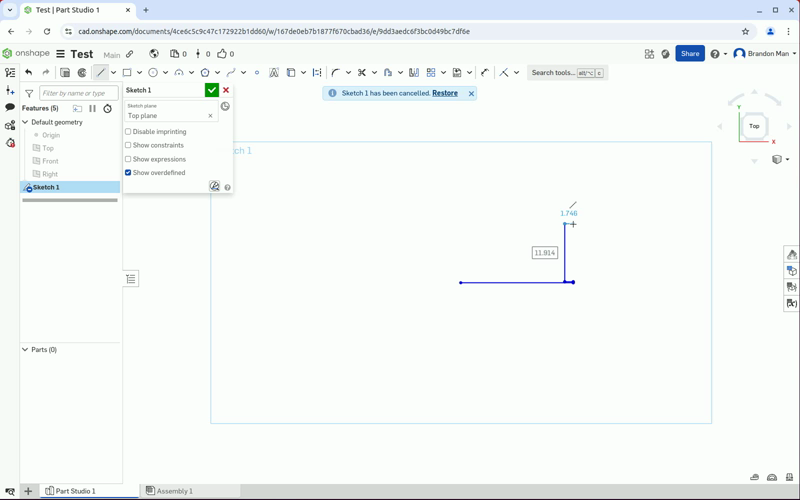
mouse_move(589, 223)
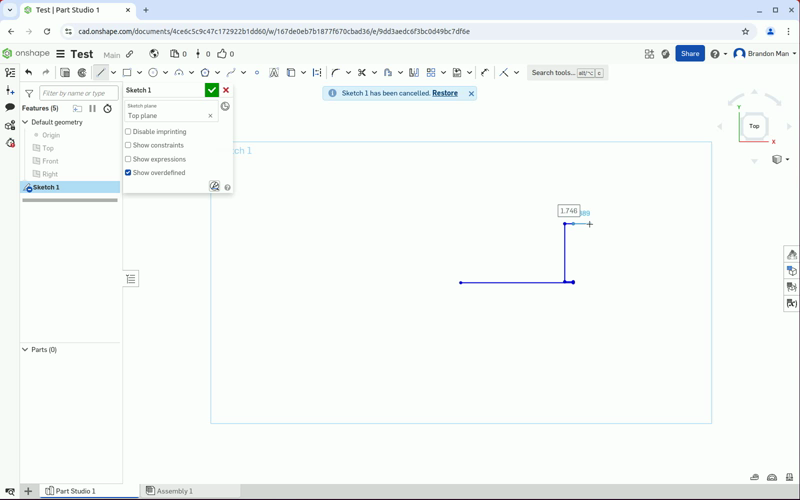
mouse_move(573, 222)
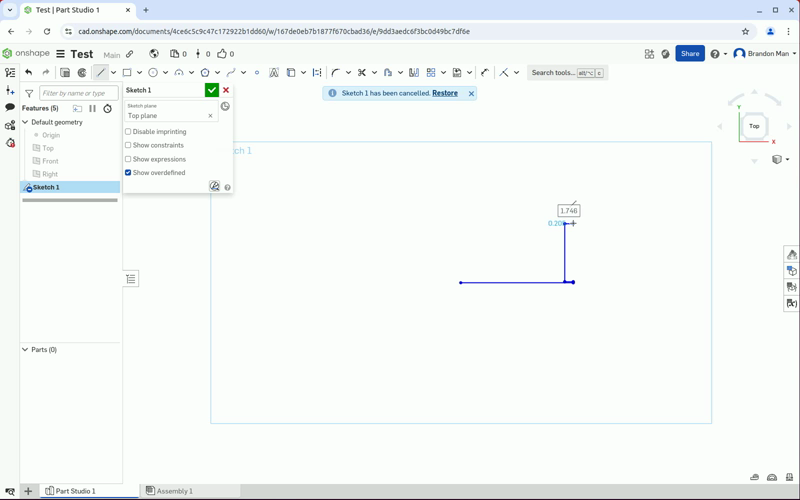
scroll(6)
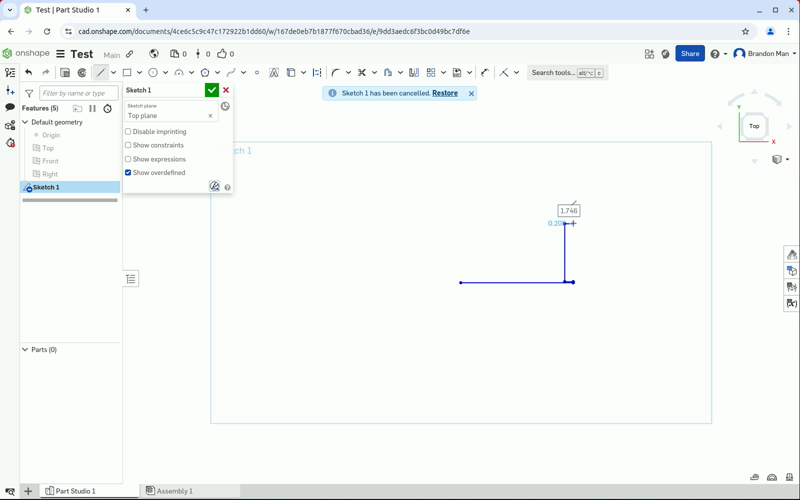
scroll(6)
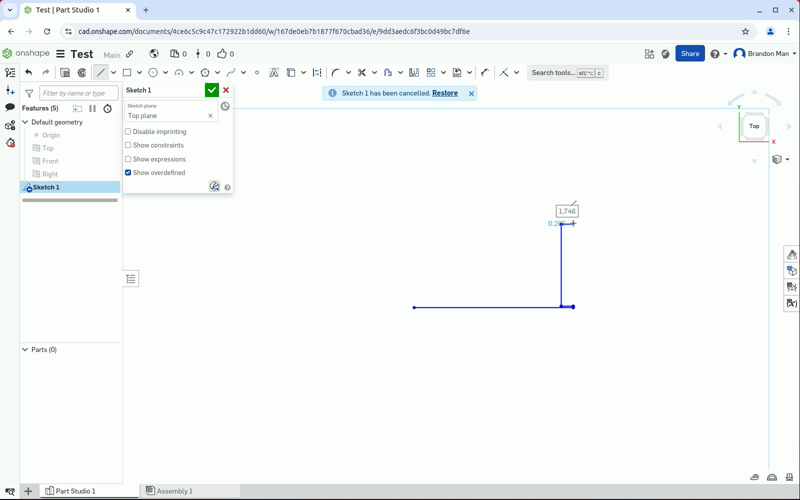
scroll(6)
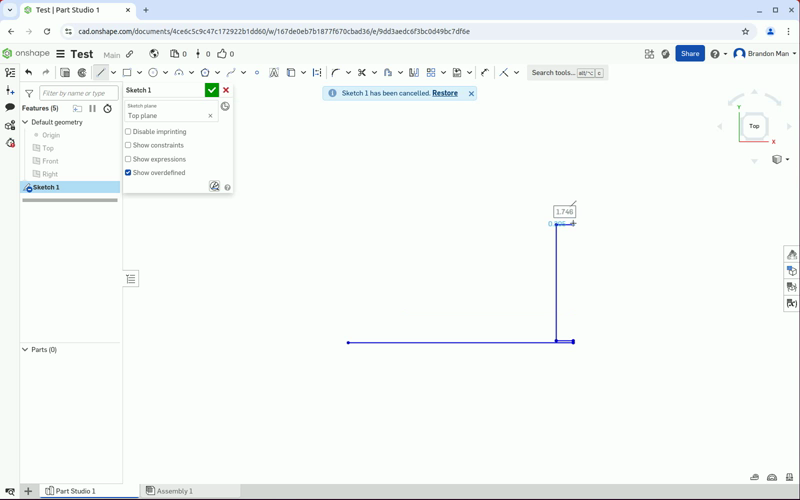
scroll(6)
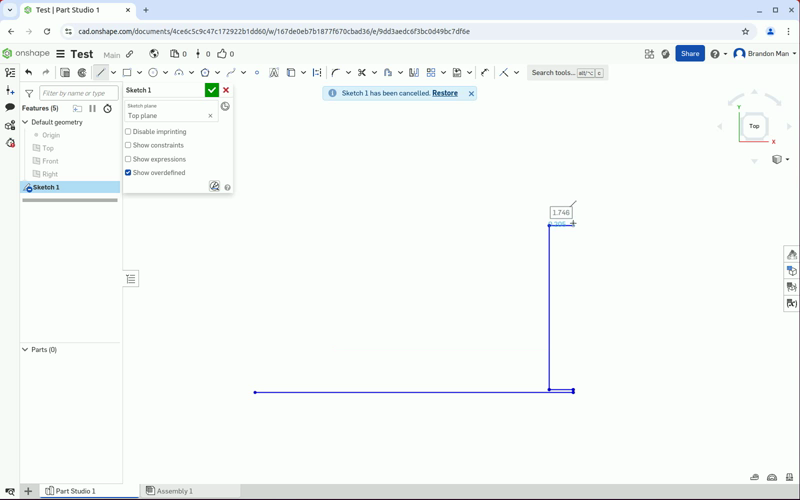
scroll(6)
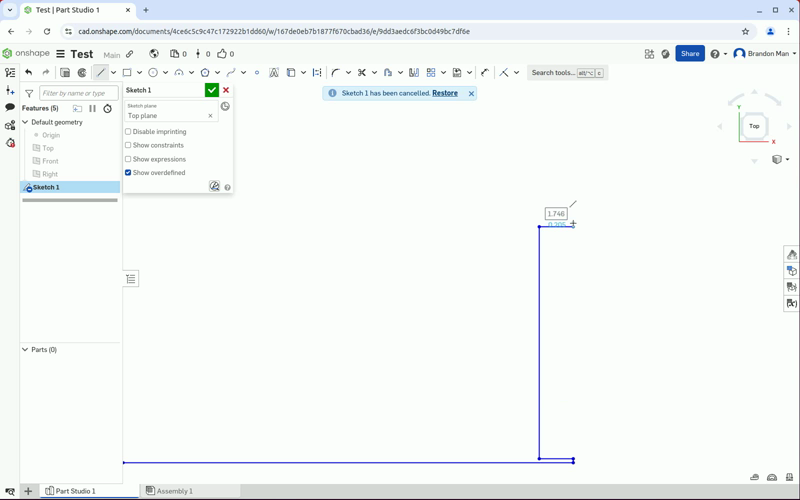
scroll(6)
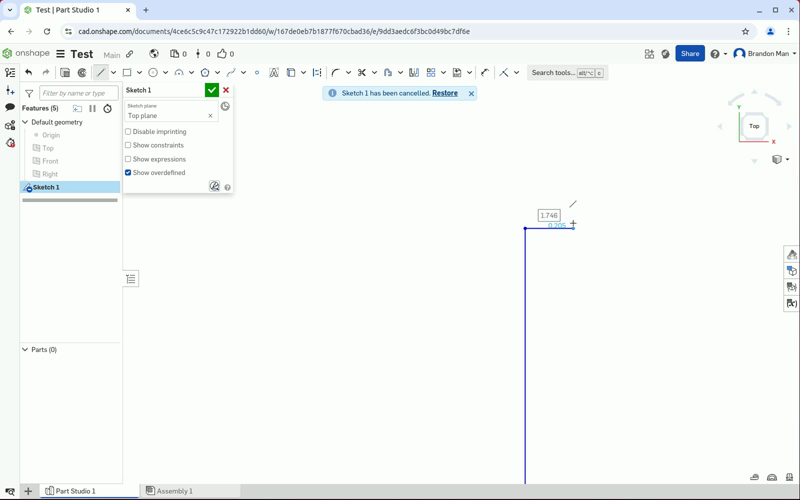
scroll(6)
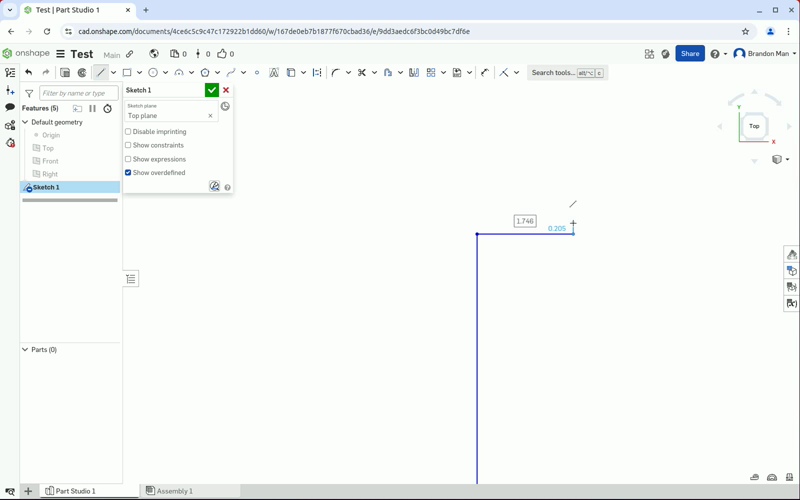
click(573, 222)
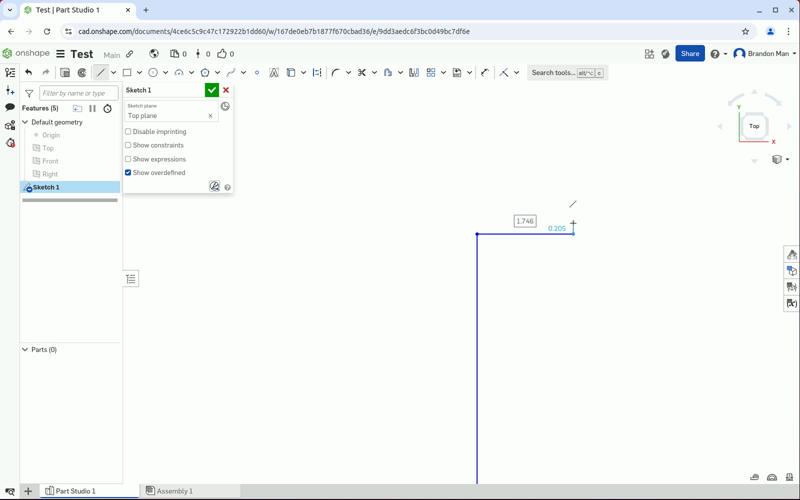
scroll(-6)
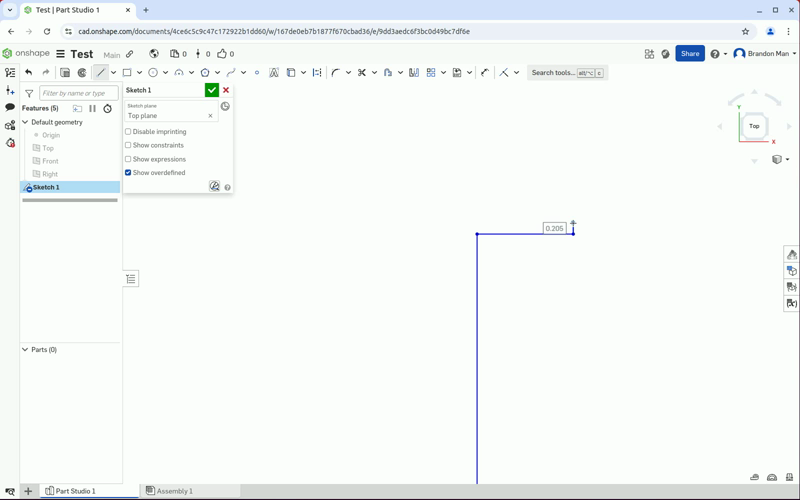
scroll(-6)
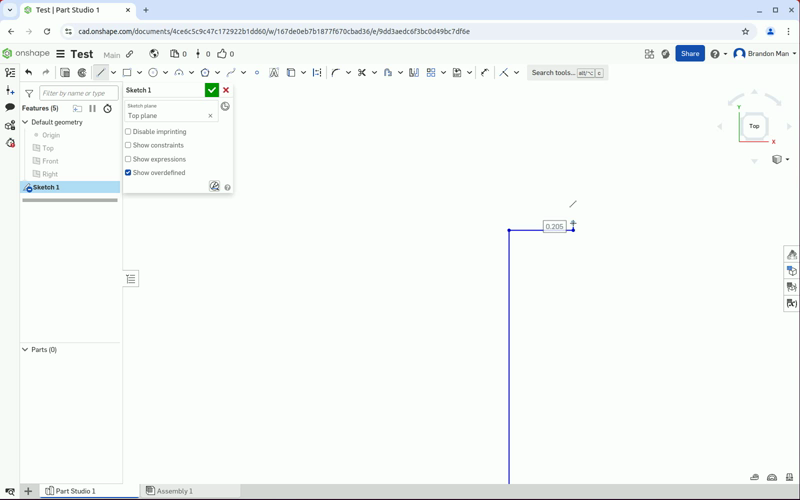
scroll(-6)
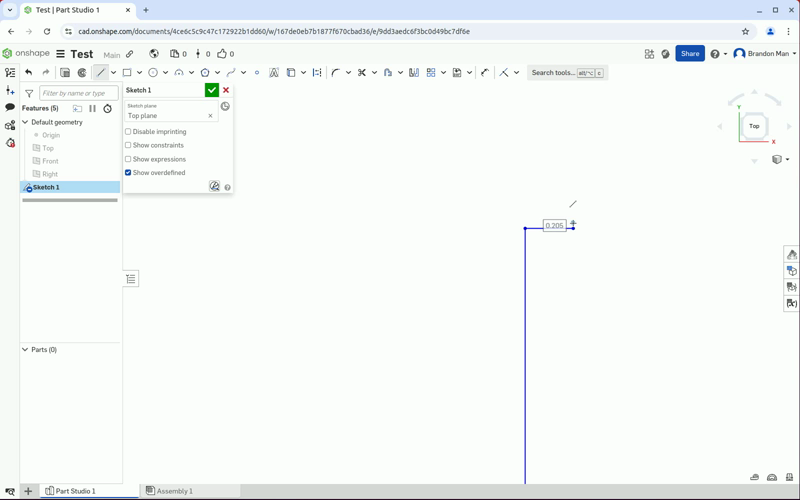
scroll(-6)
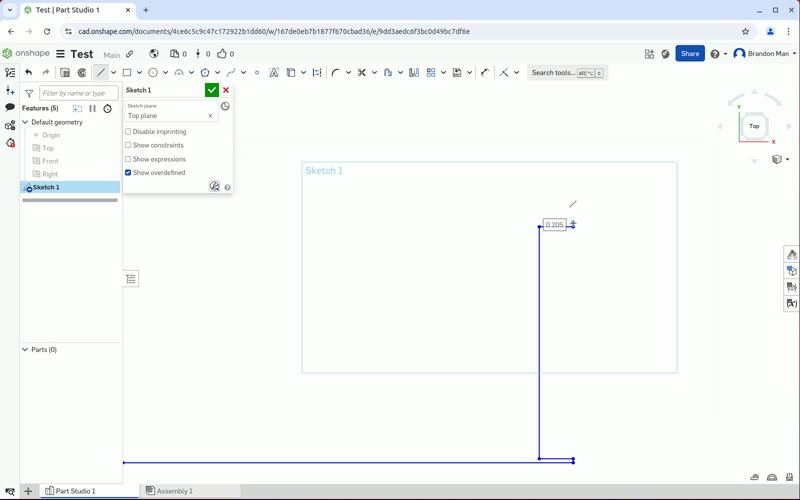
scroll(-6)
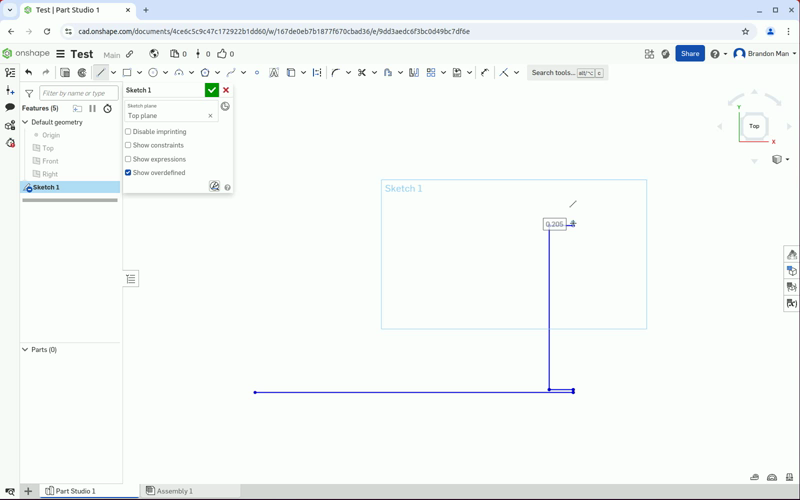
scroll(-6)
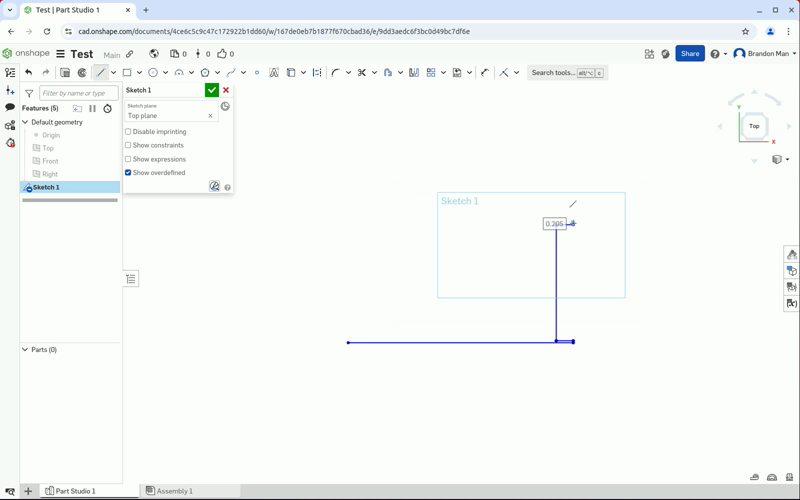
scroll(-6)
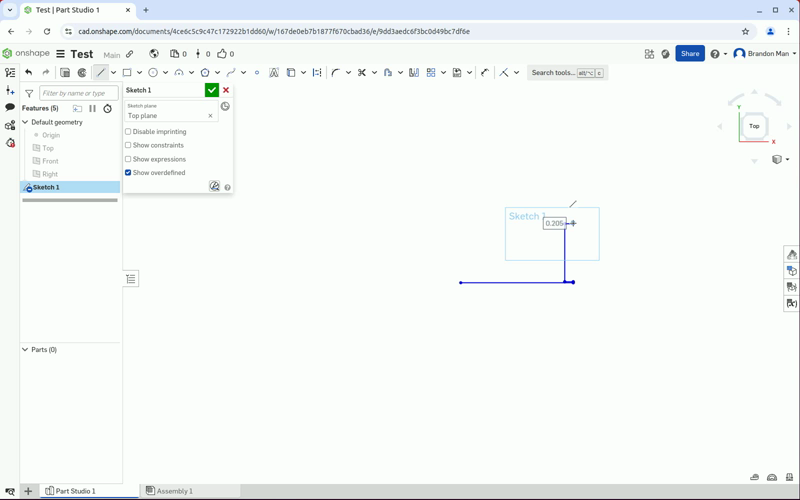
key_up(shift)
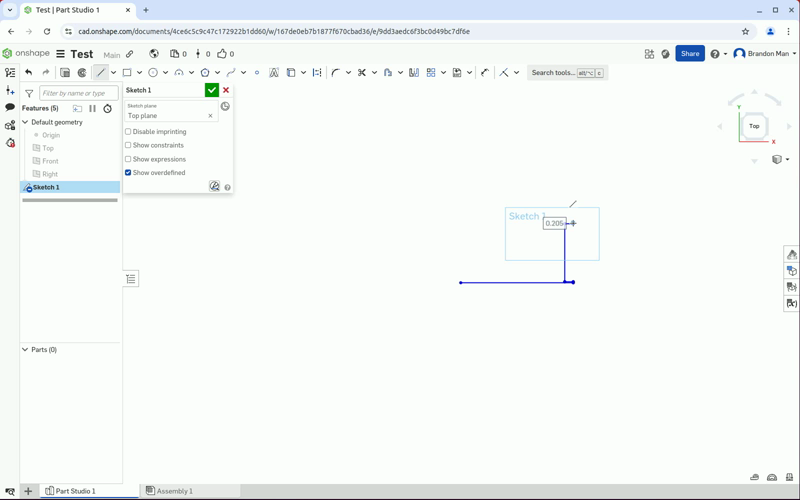
key_down(shift)
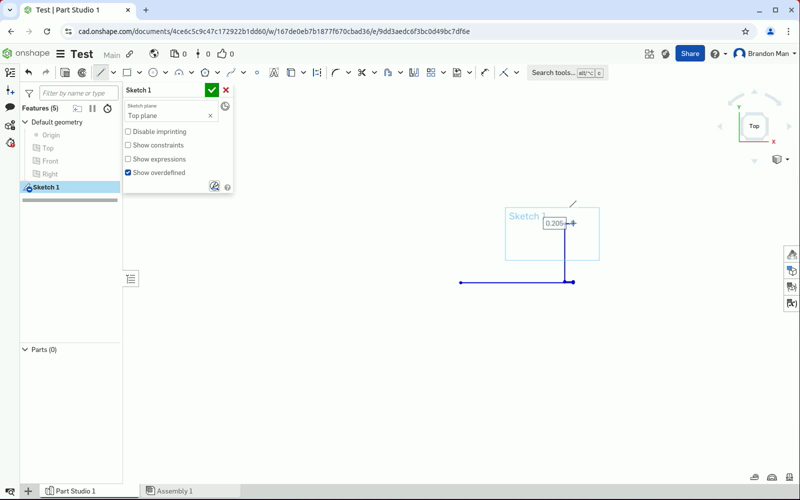
mouse_move(460, 222)
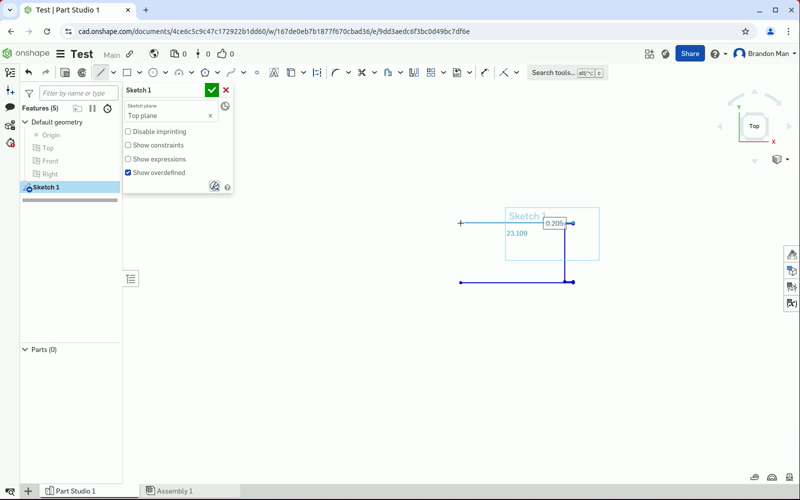
click(460, 222)
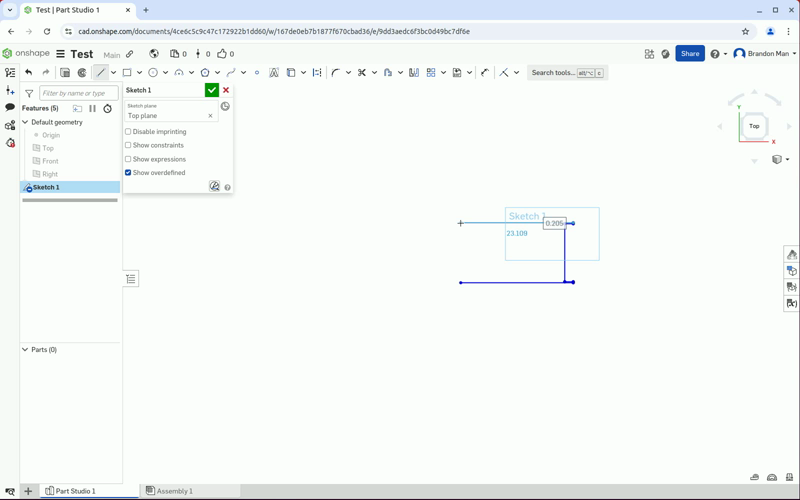
key_up(shift)
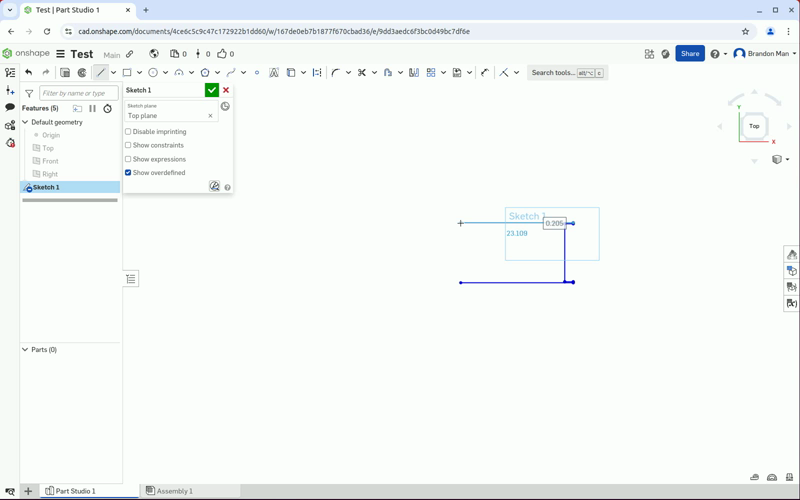
key_down(shift)
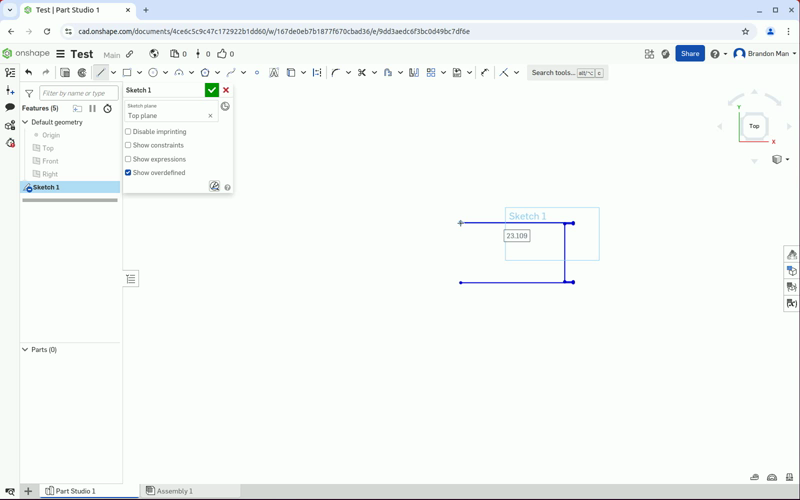
mouse_move(460, 282)
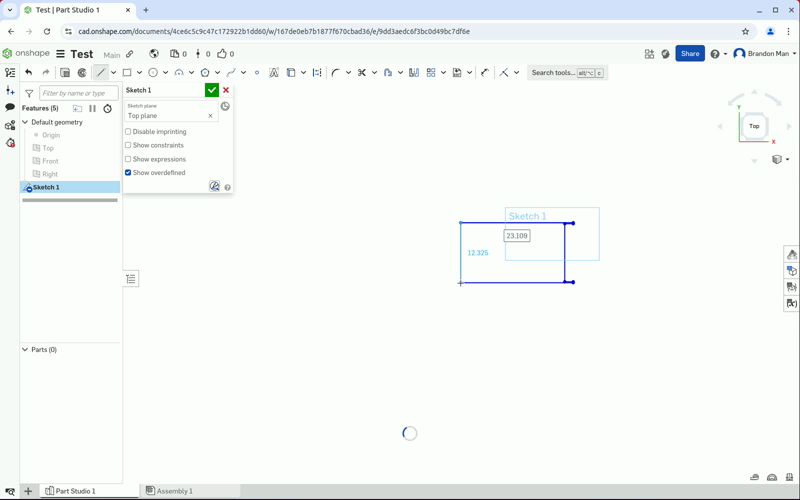
key_up(shift)
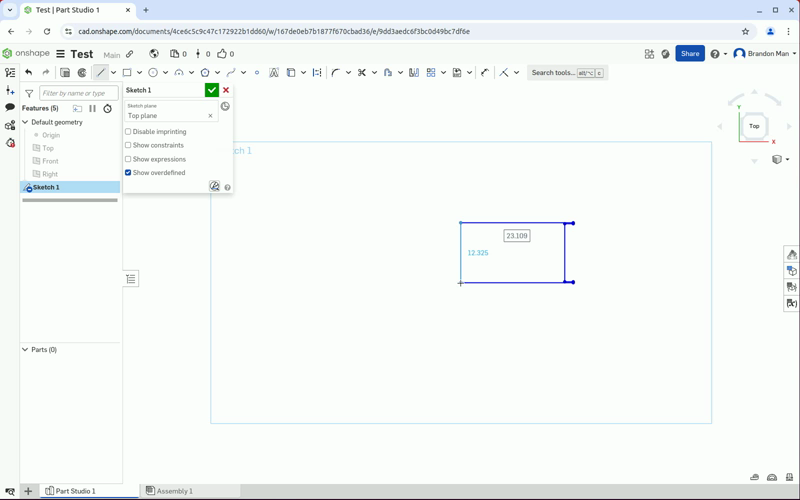
click(460, 282)
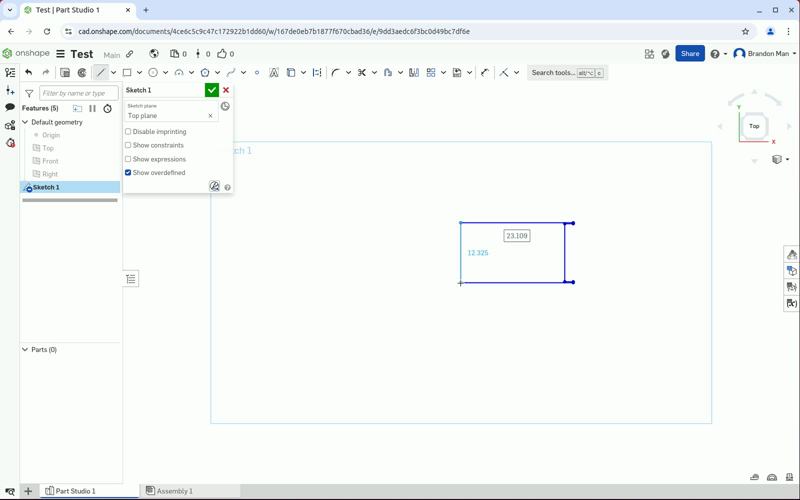
key(esc)
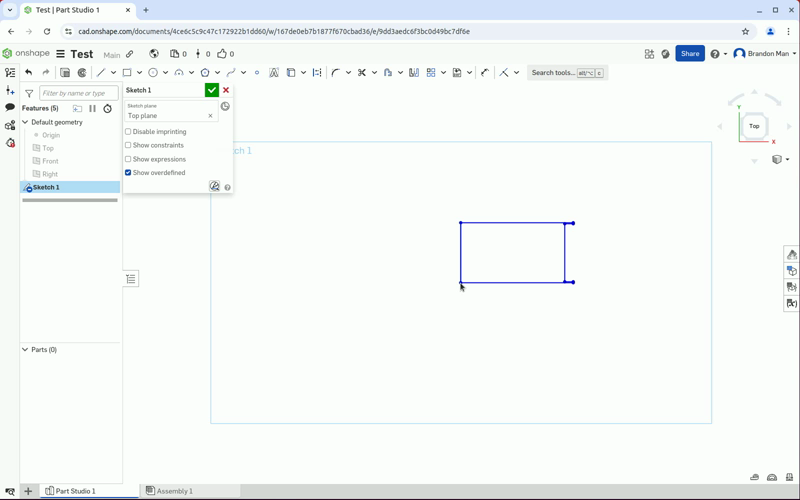
mouse_move(499, 240)
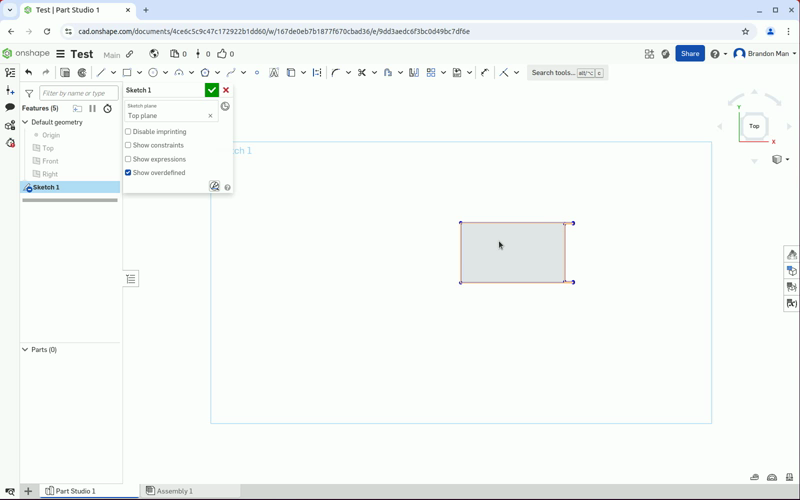
click(499, 240)
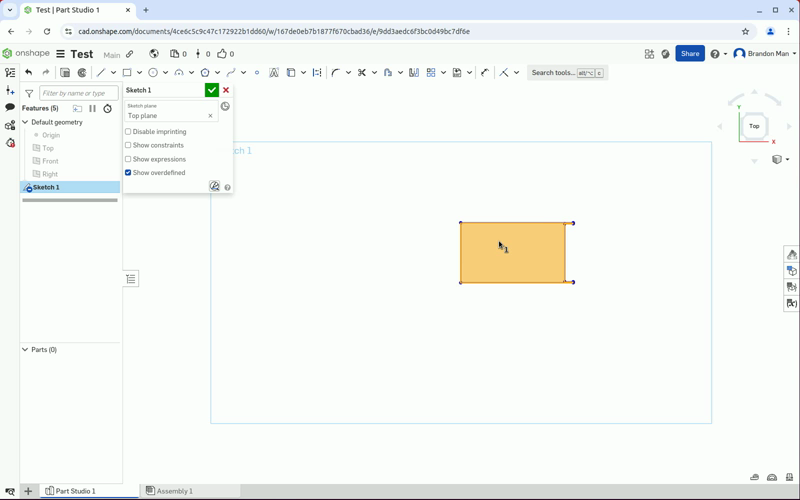
mouse_move(73, 352)
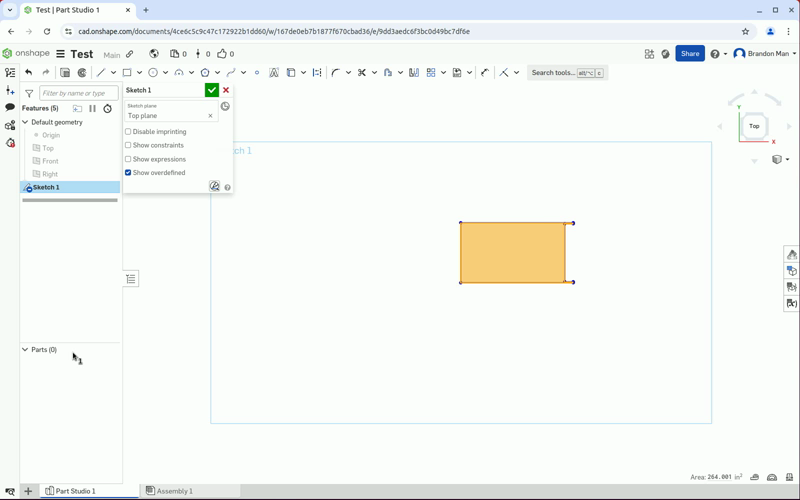
key(shift+y)
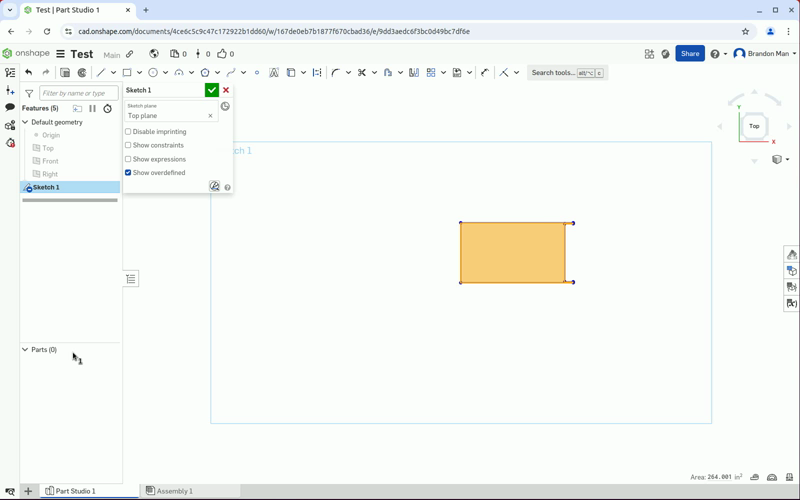
key(shift+e)
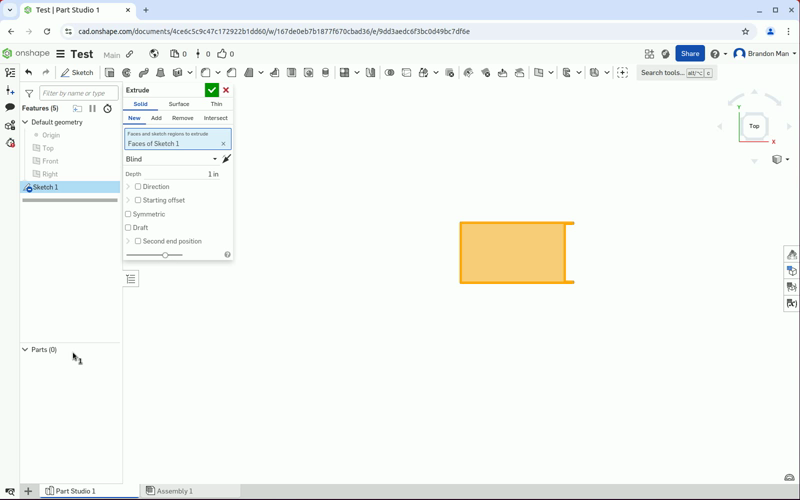
mouse_move(143, 106)
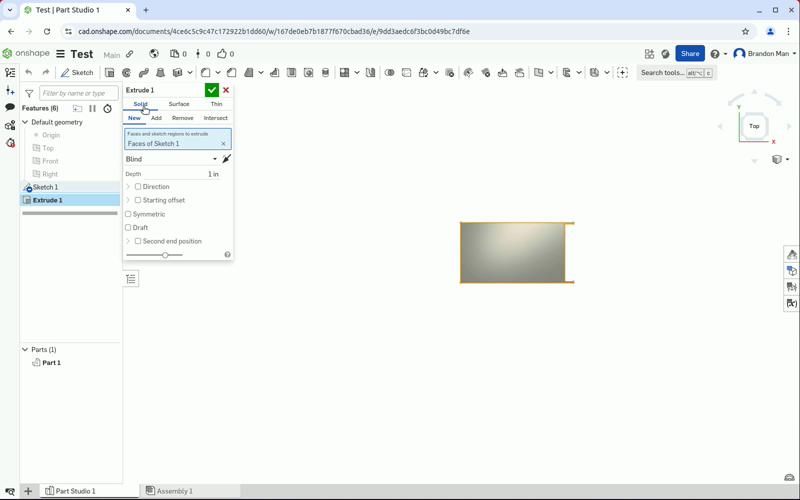
click(143, 106)
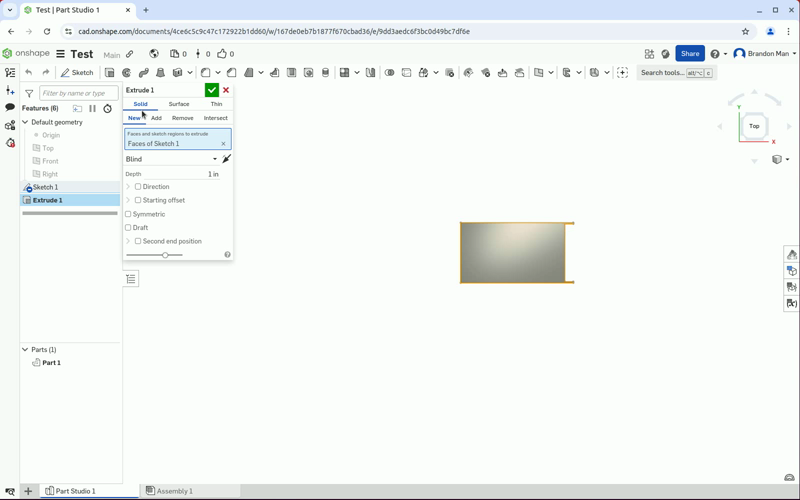
mouse_move(137, 120)
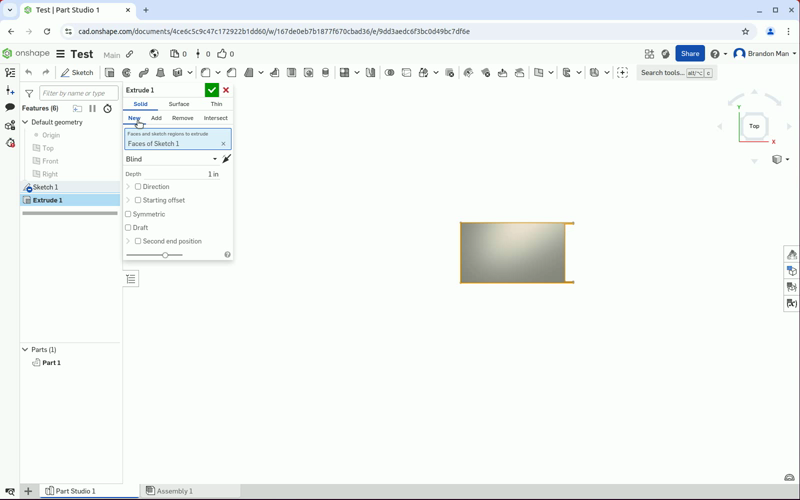
click(137, 120)
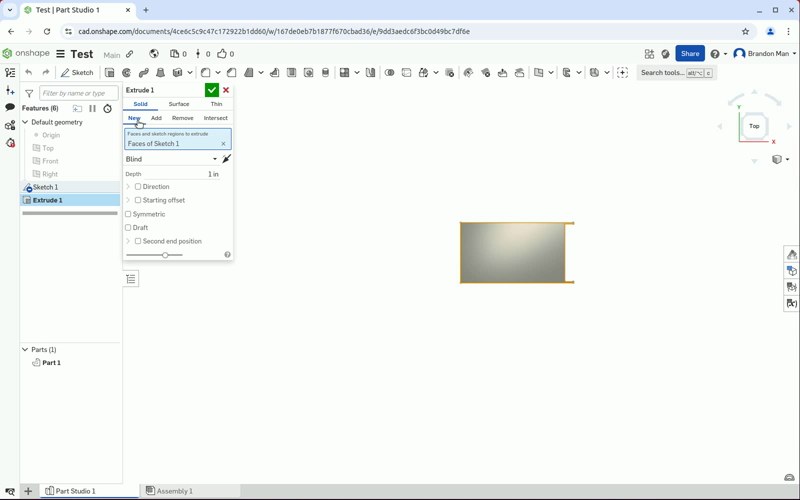
key(tab, 4)
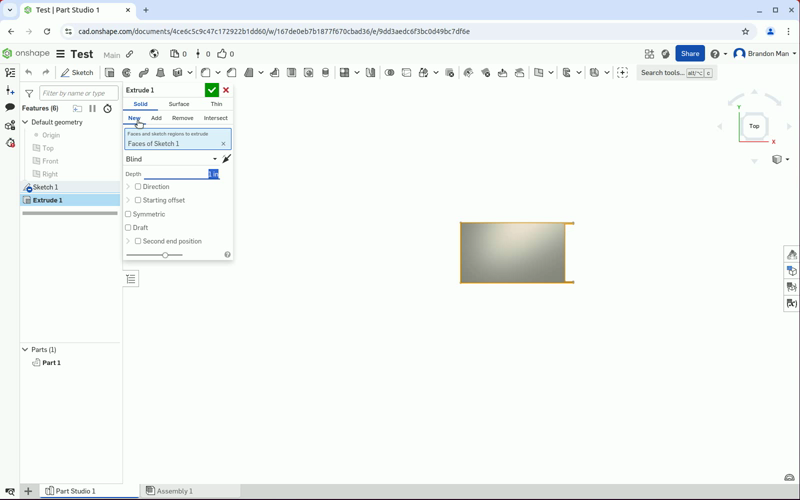
text(3.129)
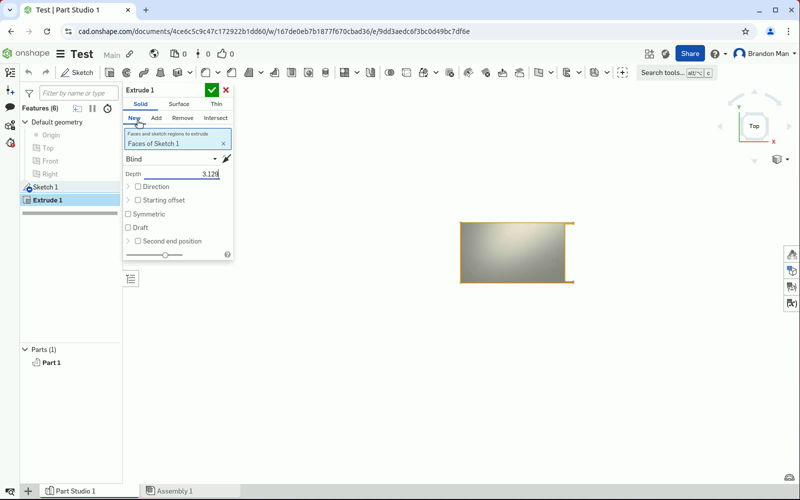
key(enter)
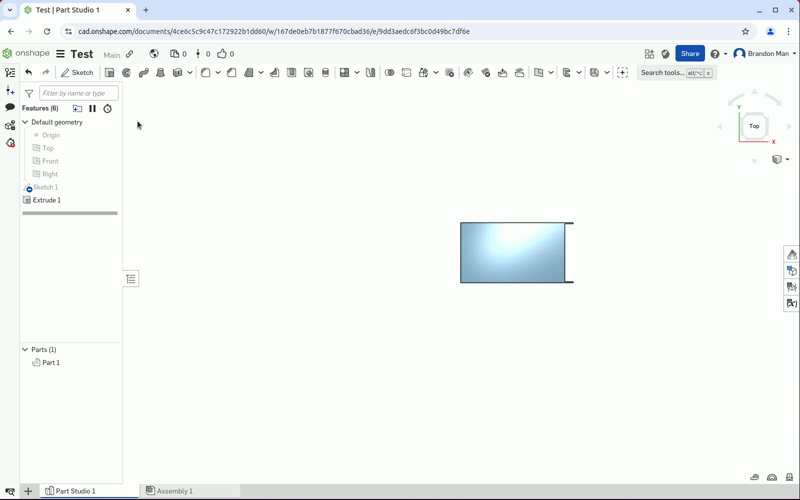
key(shift+h)
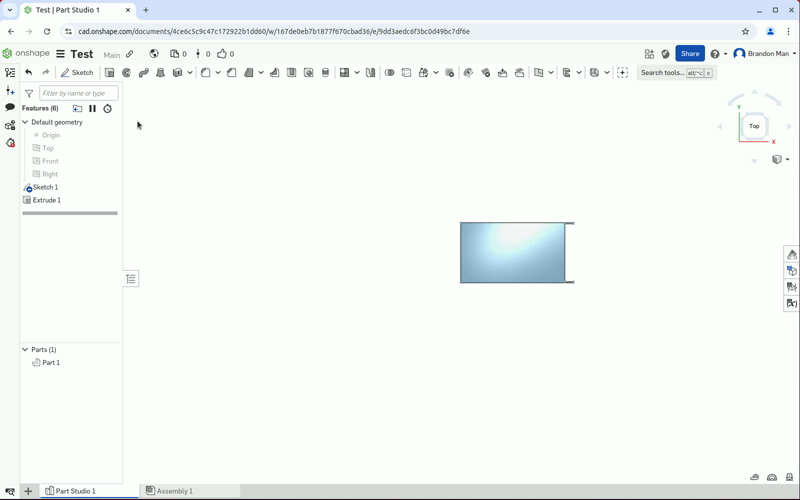
key(shift+h)
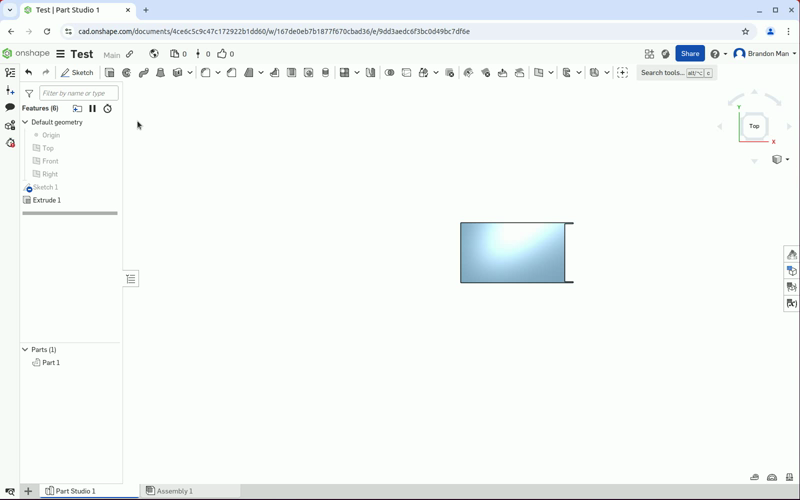
mouse_move(73, 189)
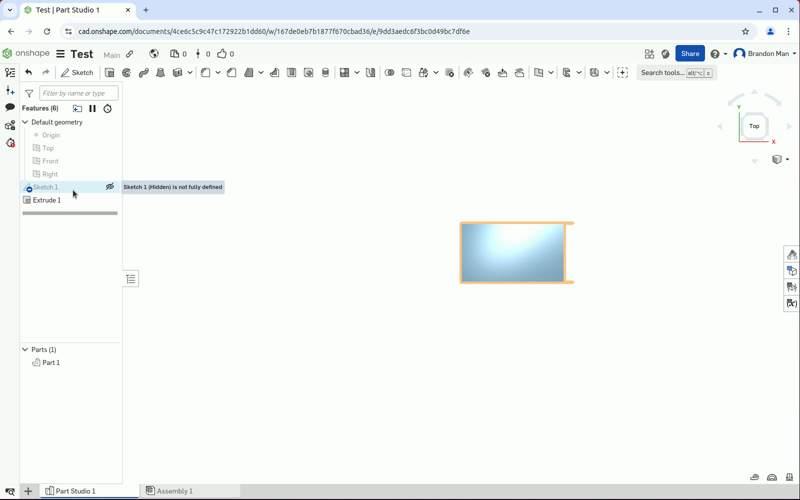
click(73, 189)
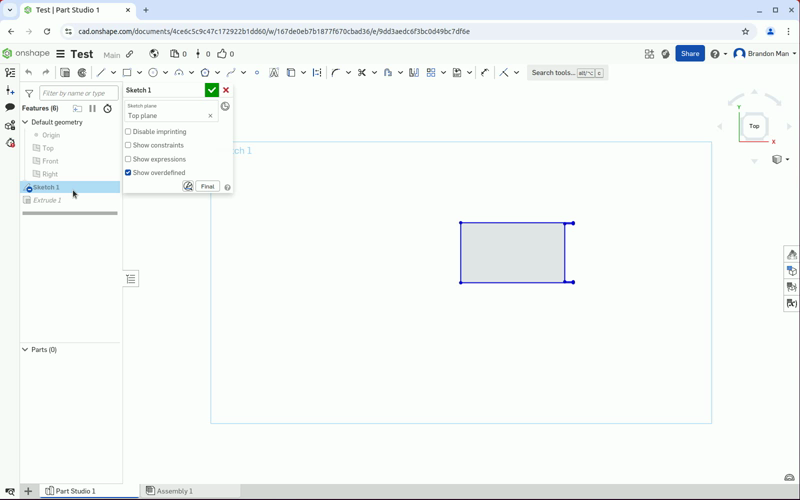
mouse_move(229, 92)
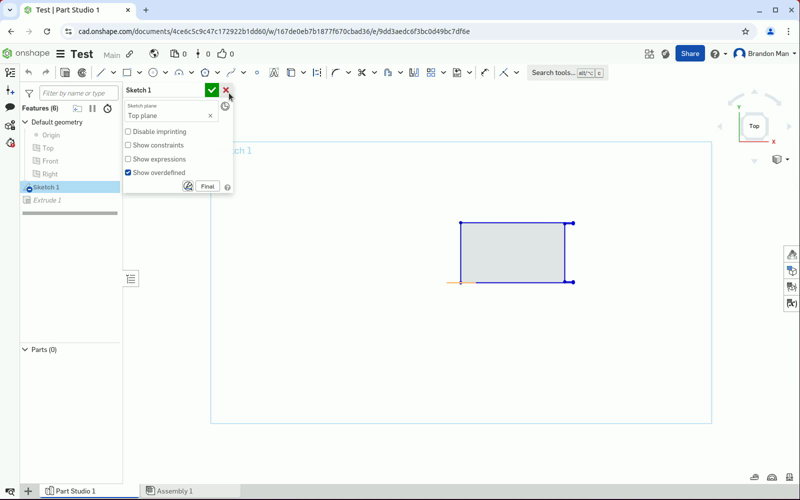
click(229, 92)
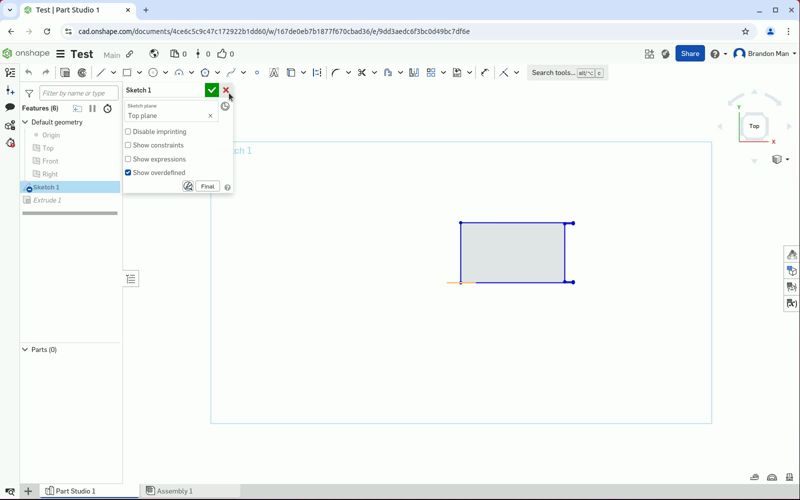
key(shift+s)
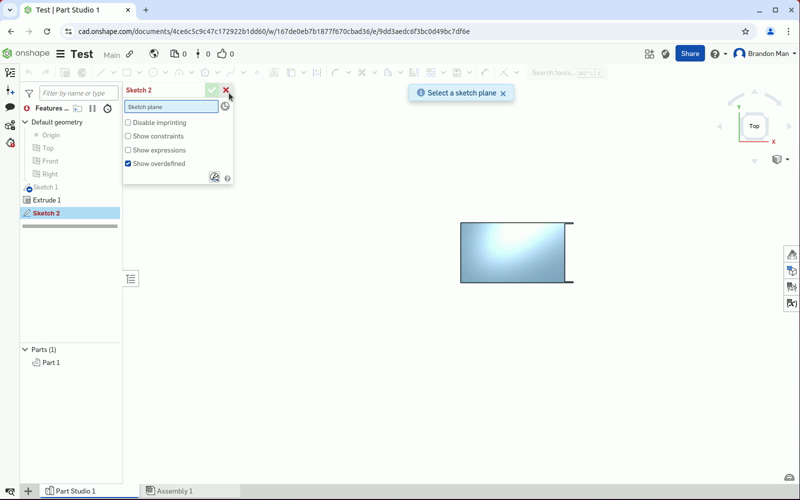
mouse_move(73, 150)
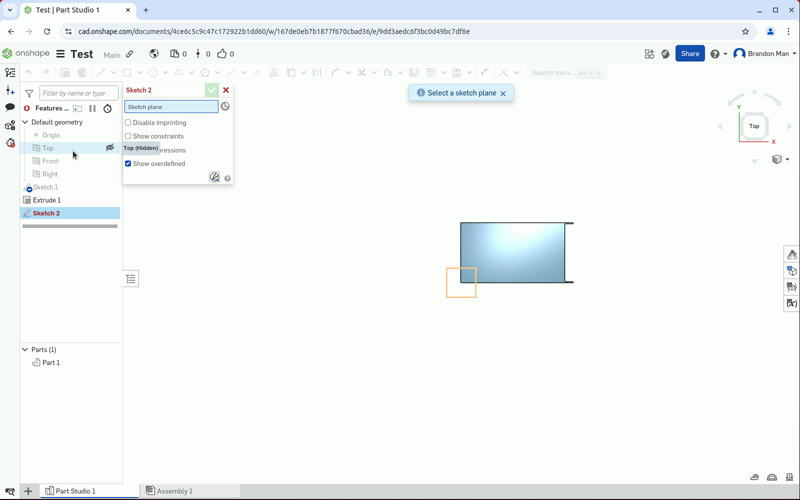
click(73, 150)
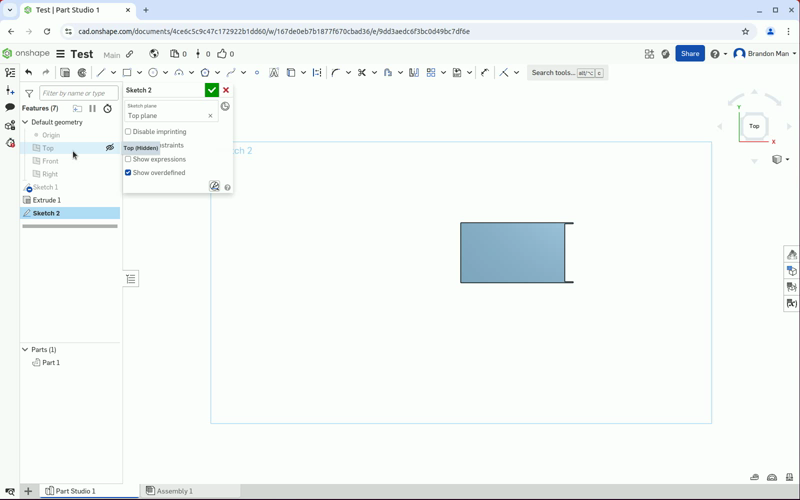
mouse_move(73, 352)
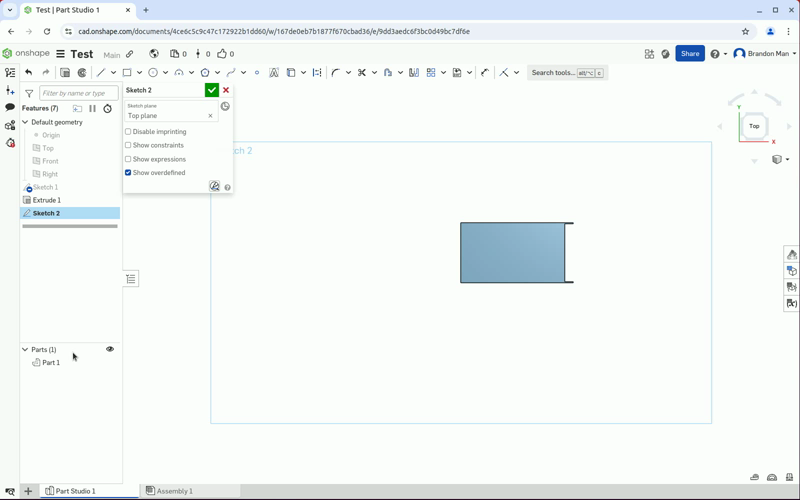
key(y)
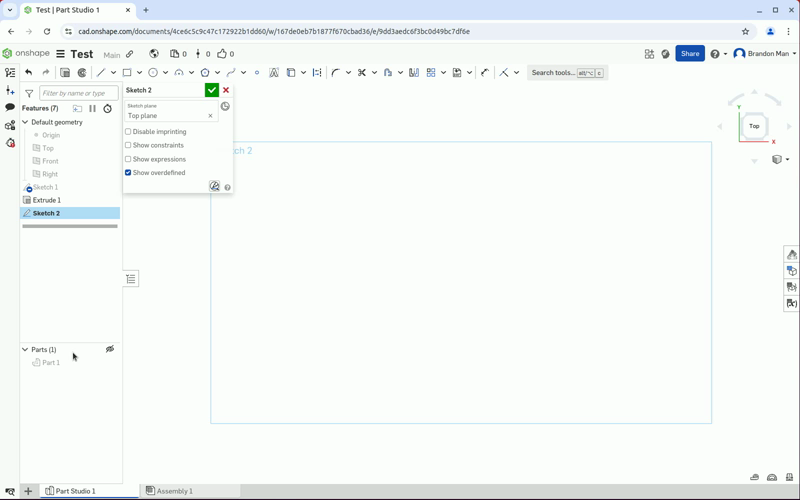
key(l)
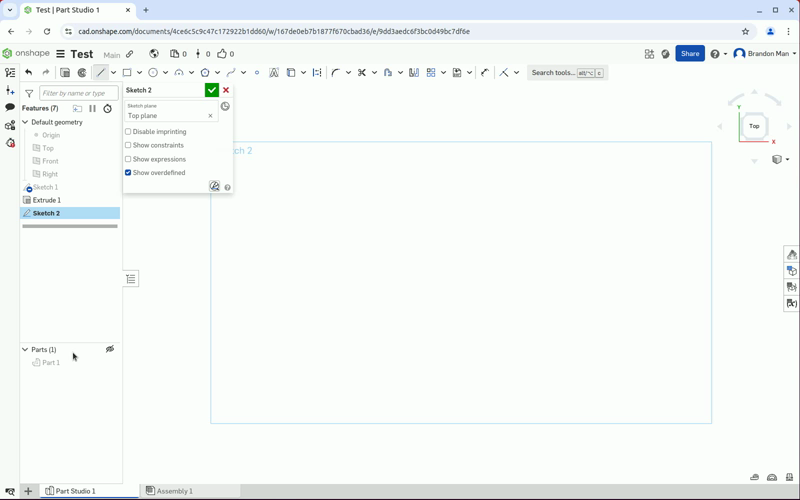
key_down(shift)
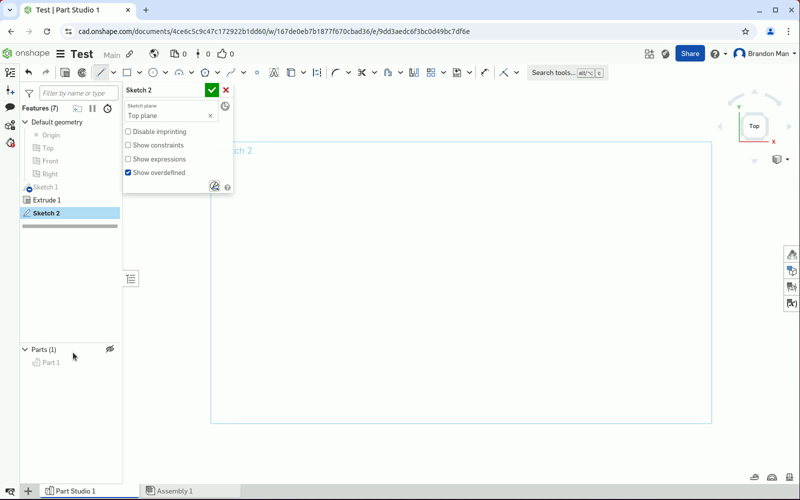
mouse_move(564, 281)
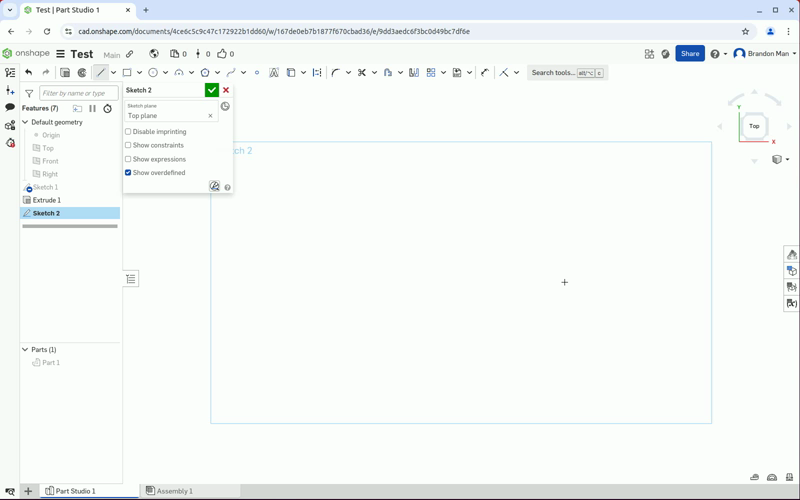
click(564, 281)
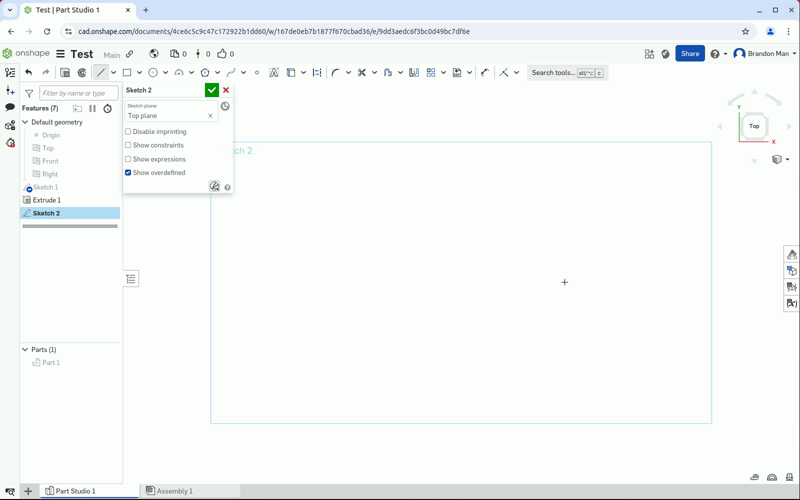
key_up(shift)
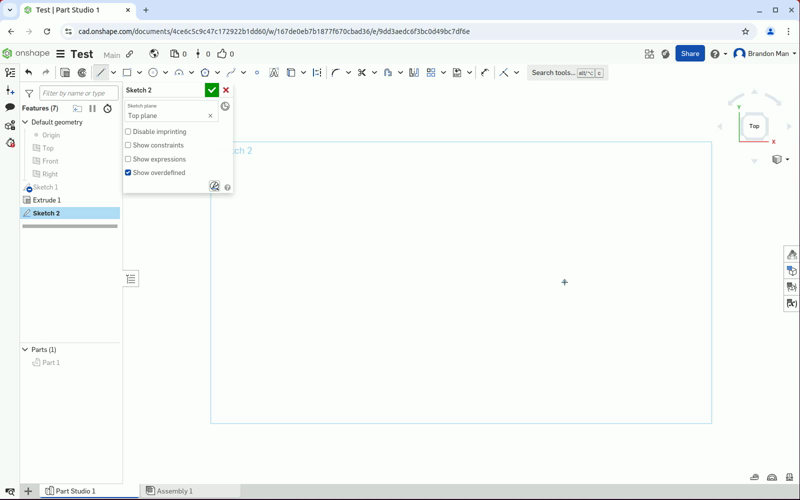
key_down(shift)
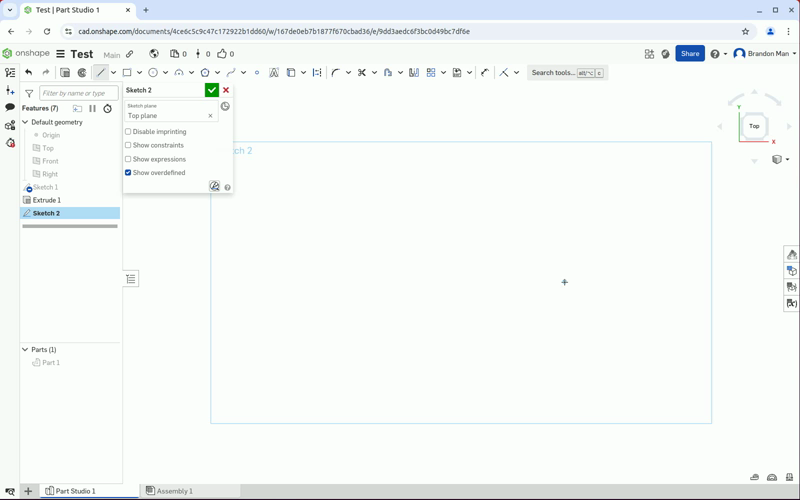
mouse_move(589, 281)
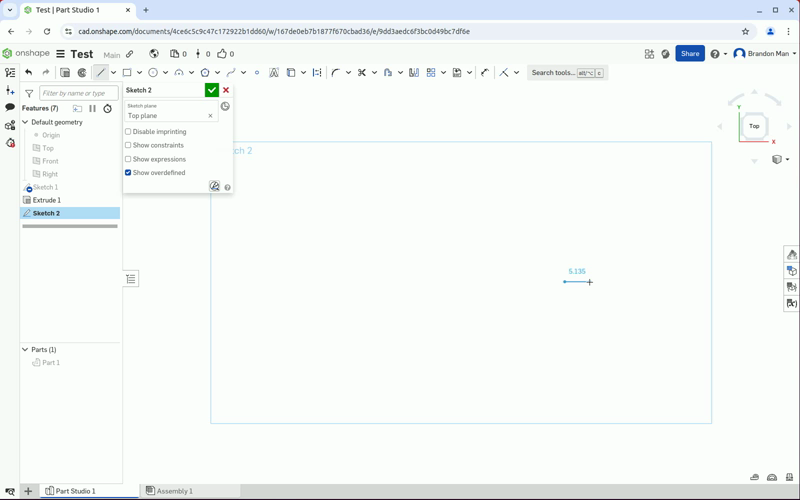
mouse_move(573, 281)
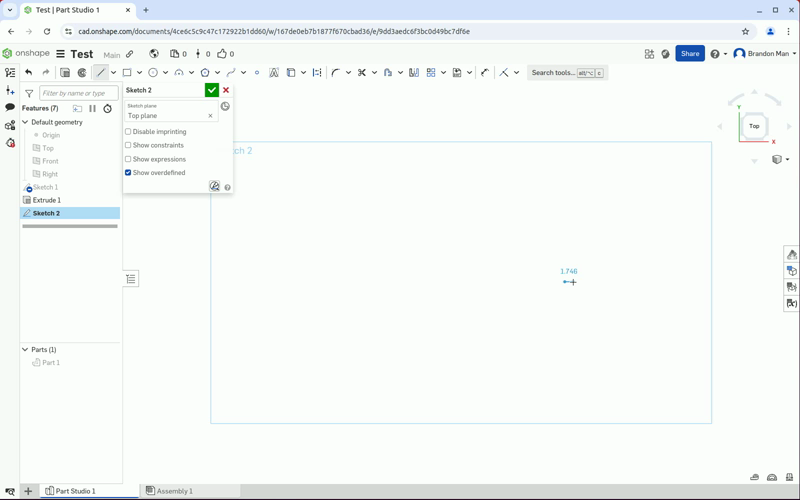
click(573, 281)
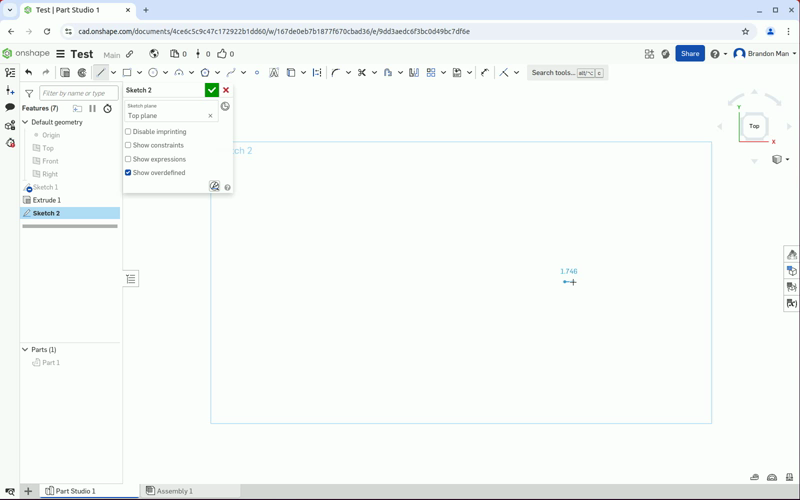
key_up(shift)
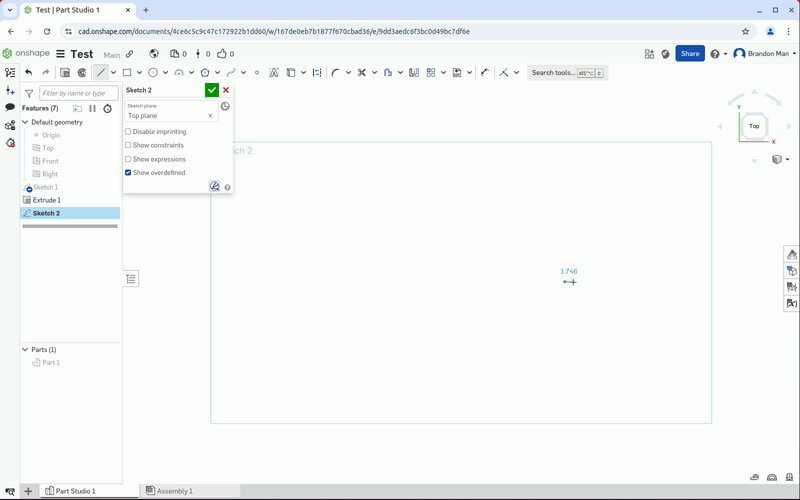
key_down(shift)
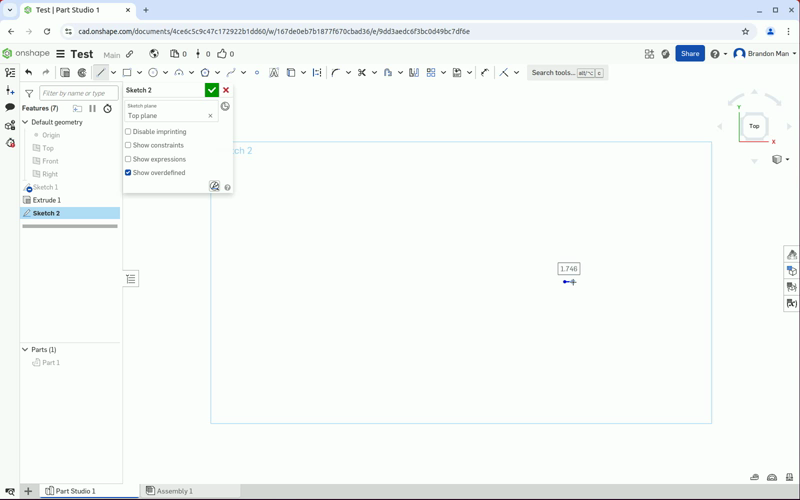
mouse_move(589, 281)
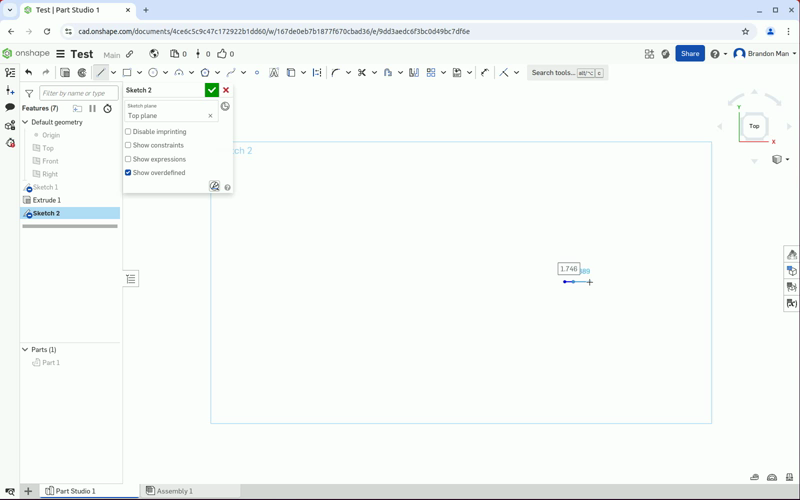
mouse_move(573, 222)
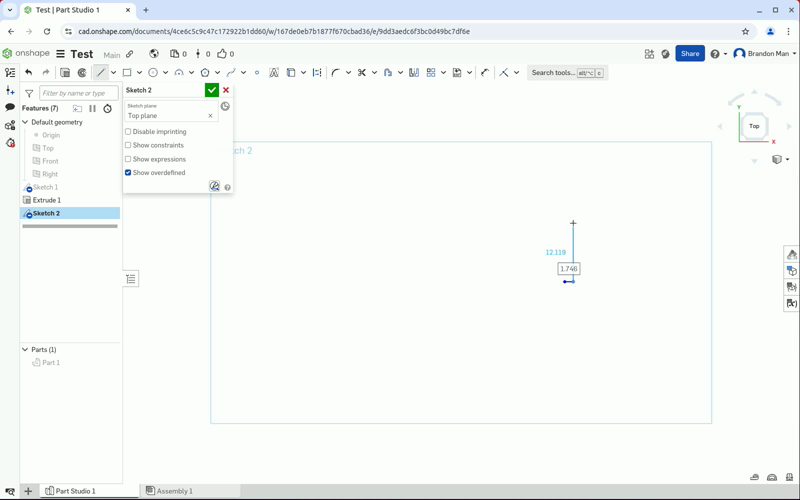
click(573, 222)
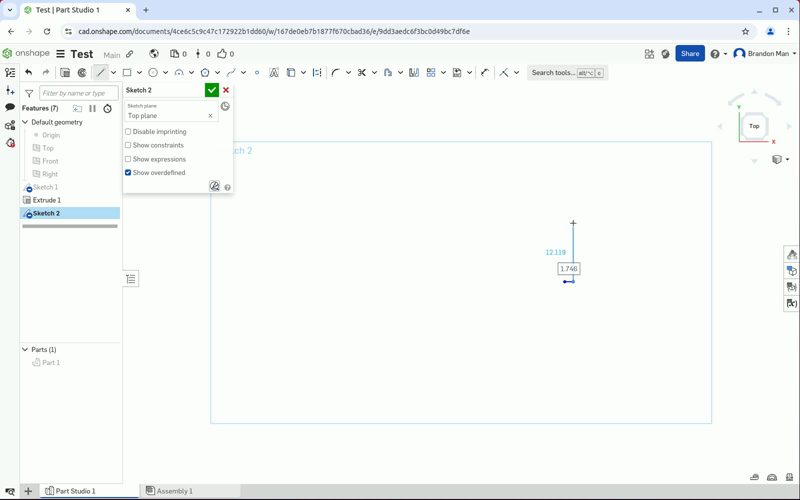
key_up(shift)
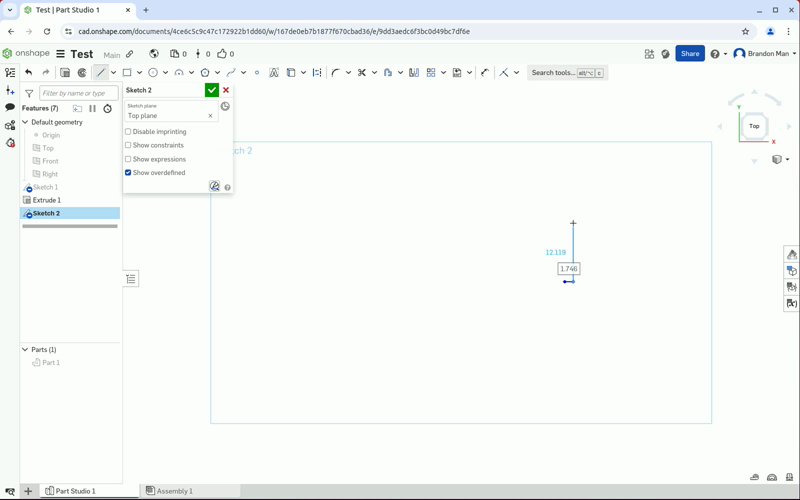
key_down(shift)
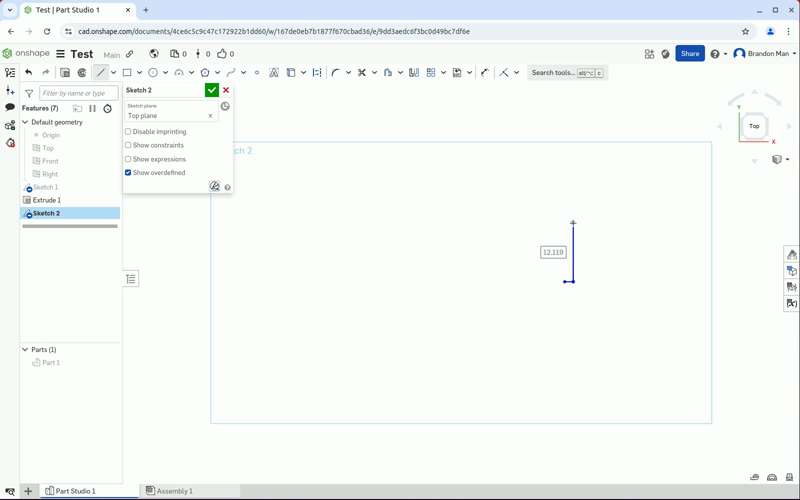
mouse_move(589, 222)
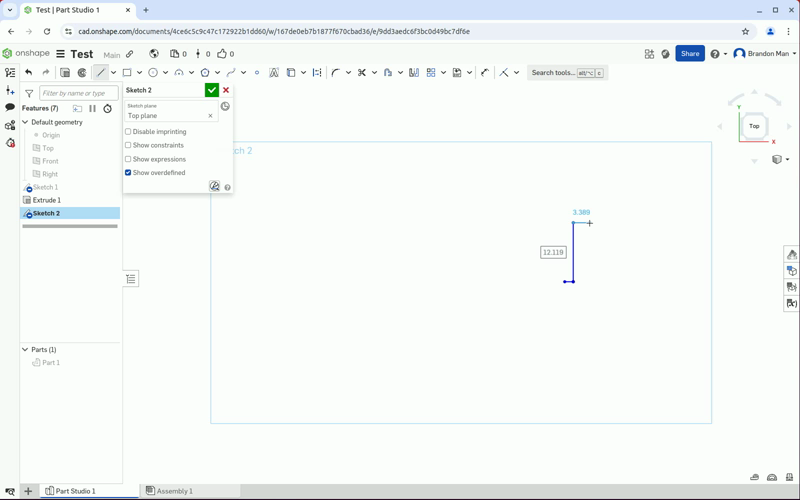
mouse_move(564, 222)
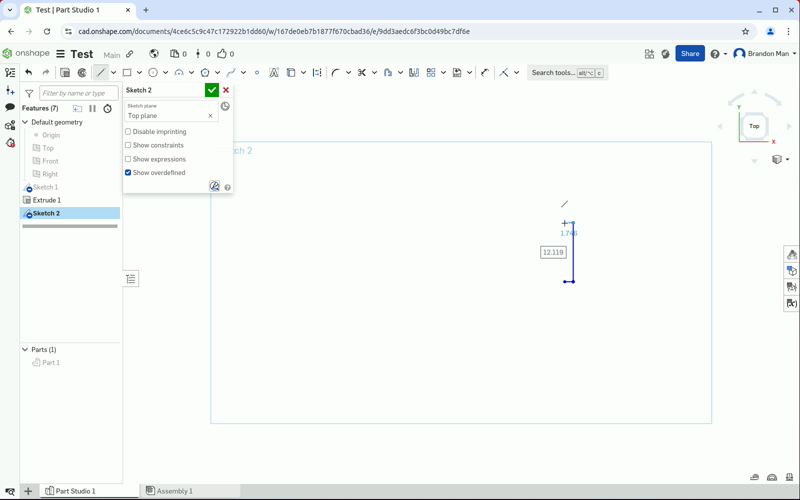
click(564, 222)
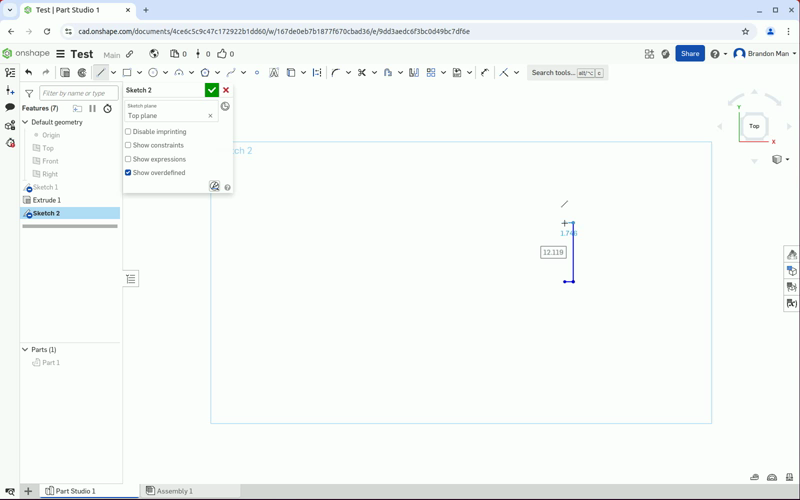
key_up(shift)
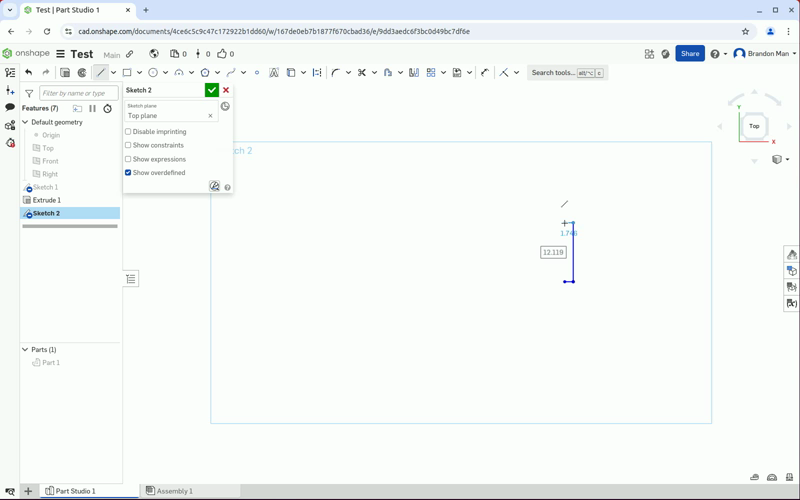
mouse_move(589, 222)
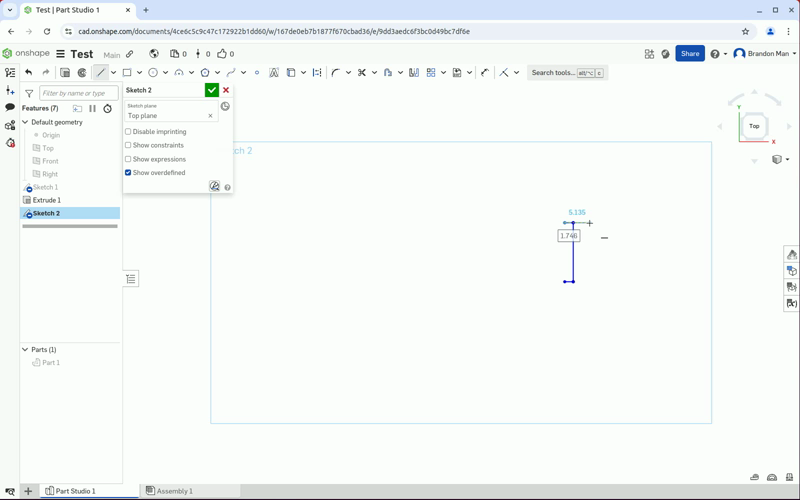
key_down(shift)
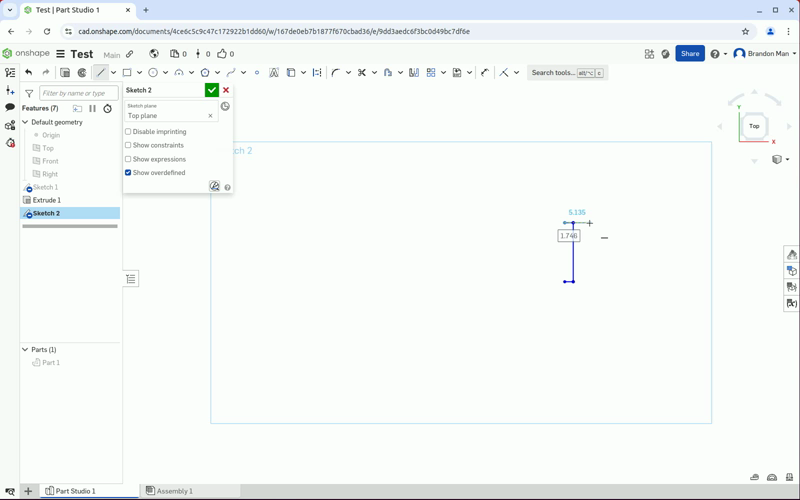
mouse_move(564, 281)
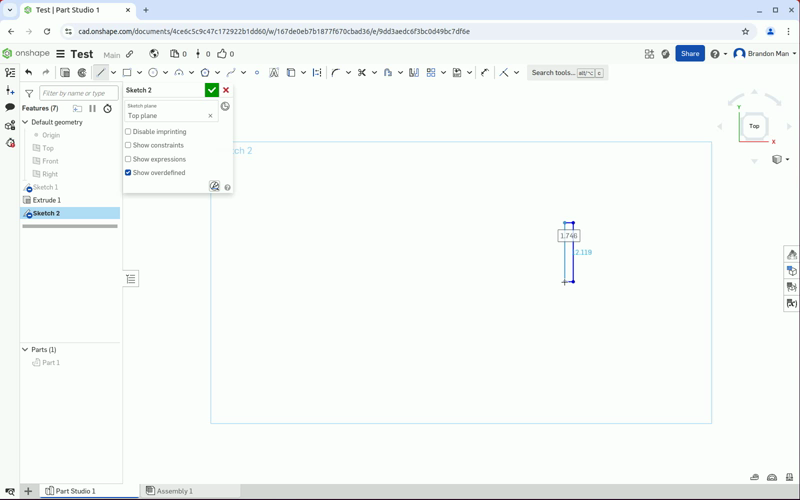
key_up(shift)
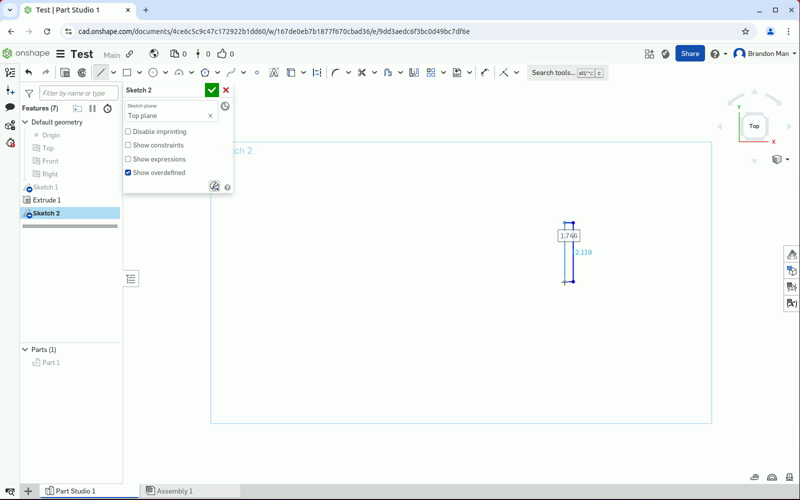
click(564, 281)
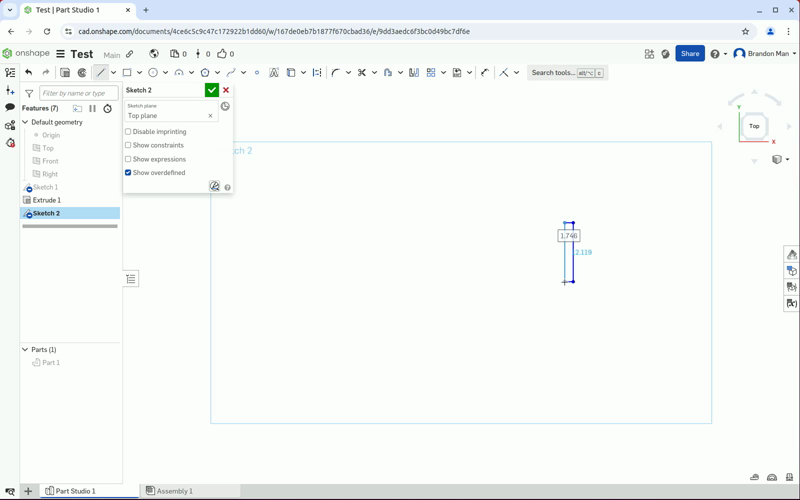
key(esc)
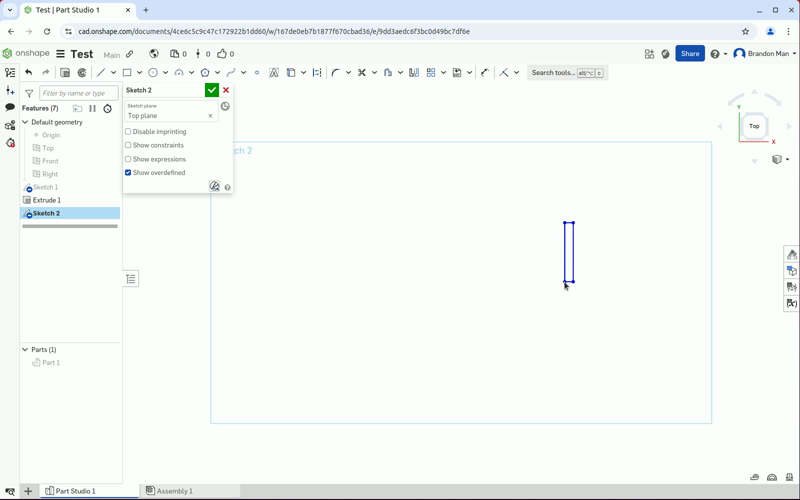
mouse_move(566, 233)
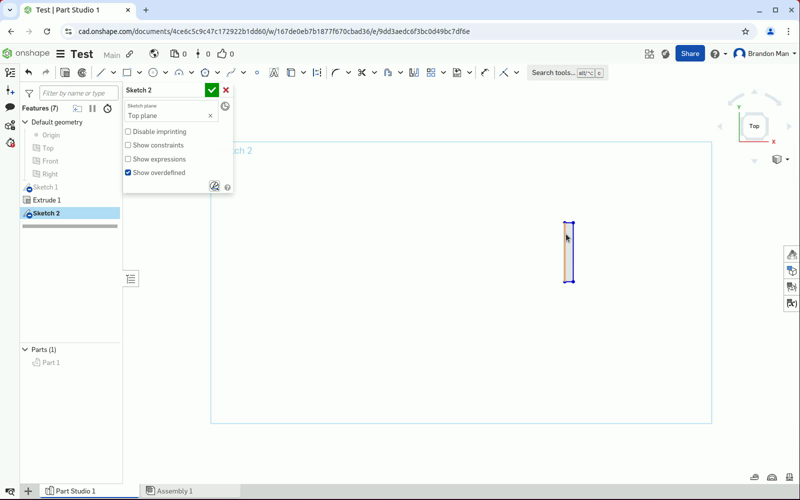
scroll(6)
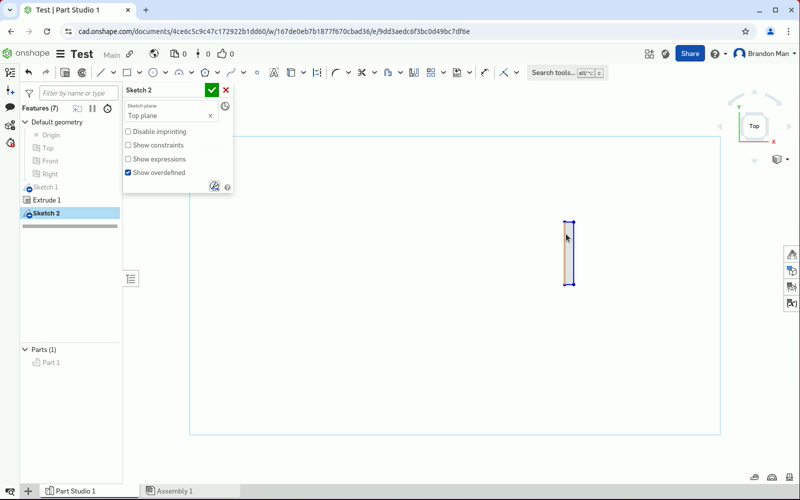
scroll(6)
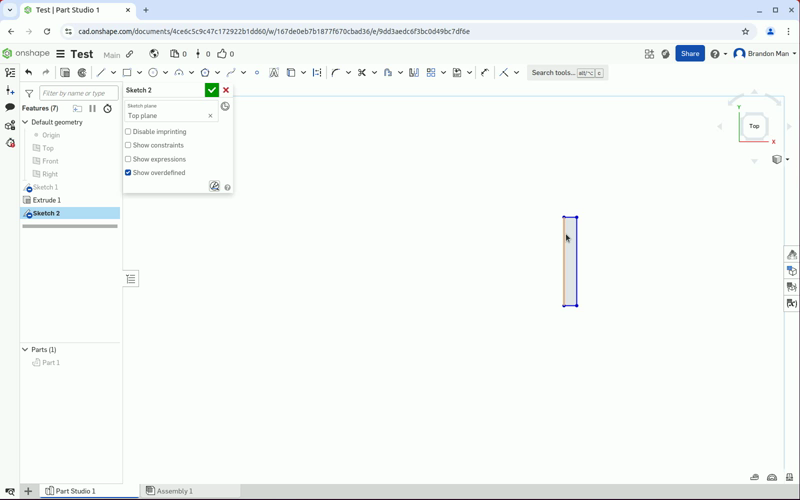
scroll(6)
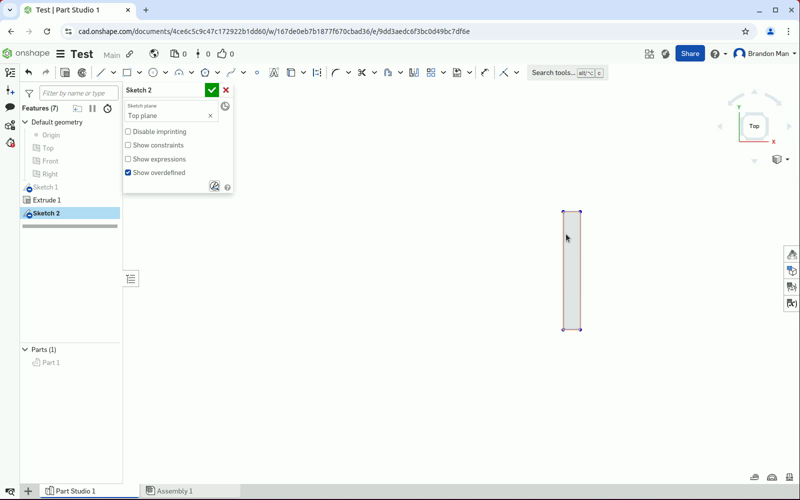
scroll(6)
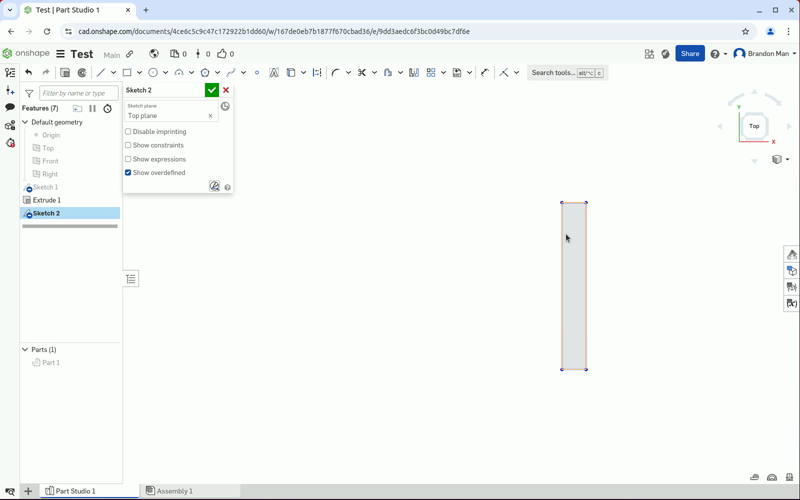
scroll(6)
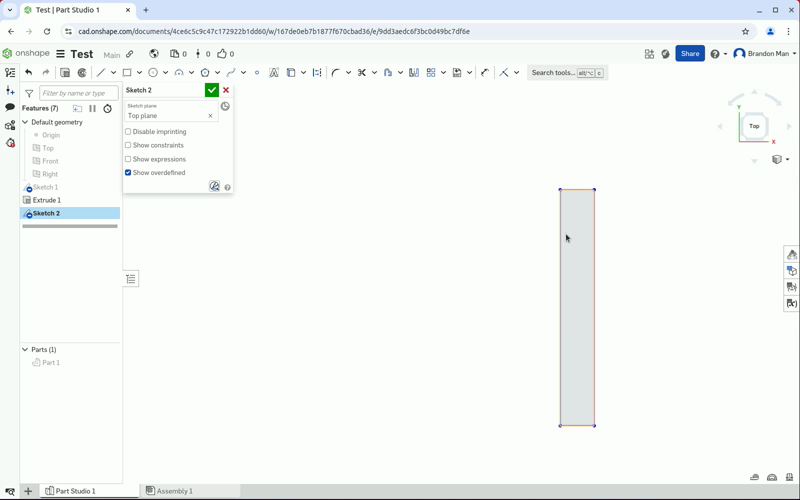
scroll(6)
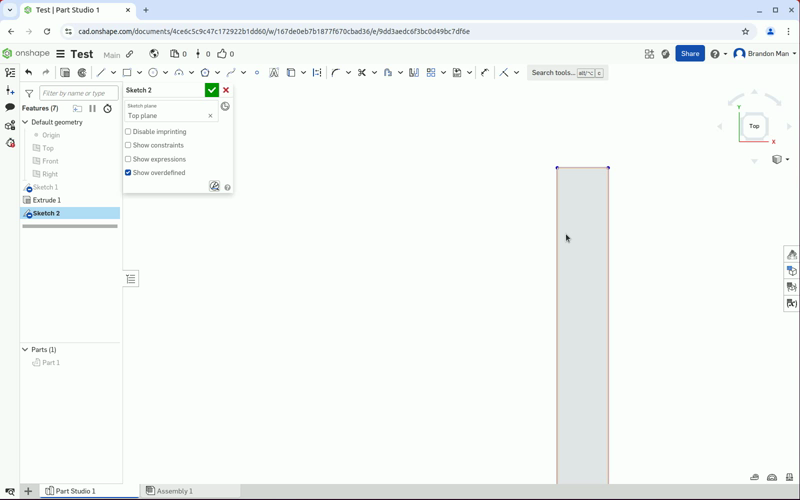
scroll(6)
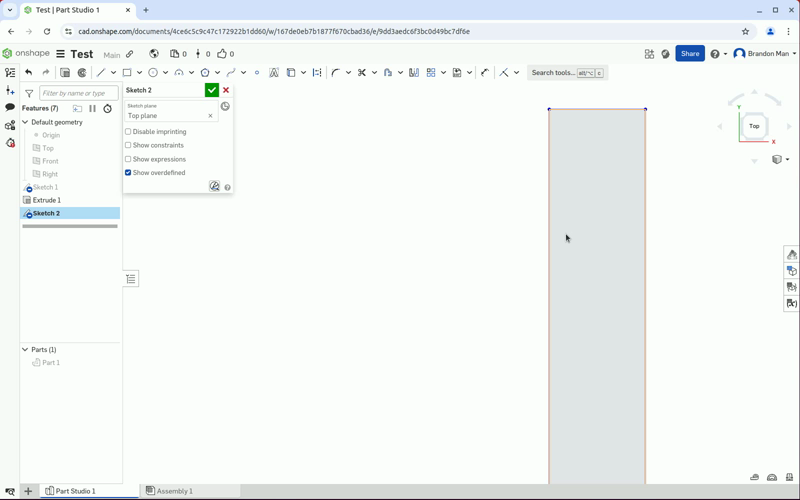
click(566, 233)
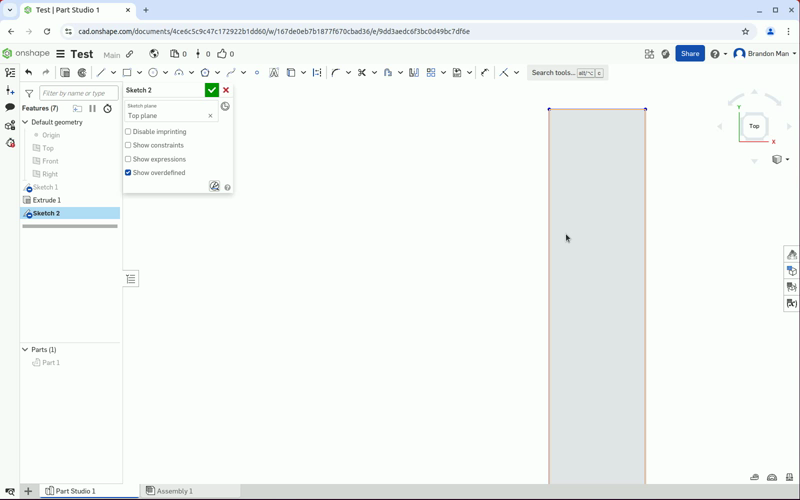
scroll(-6)
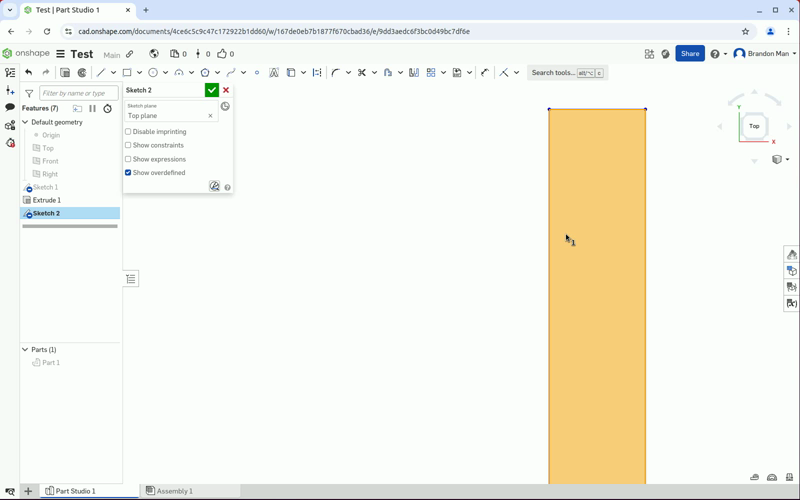
scroll(-6)
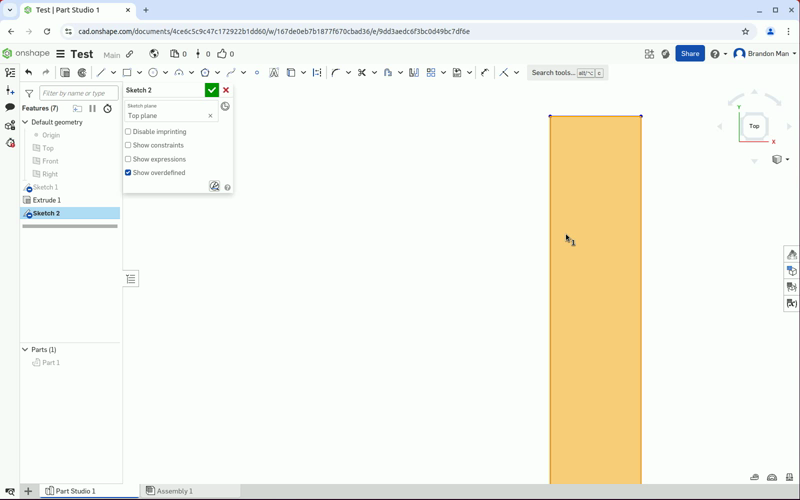
scroll(-6)
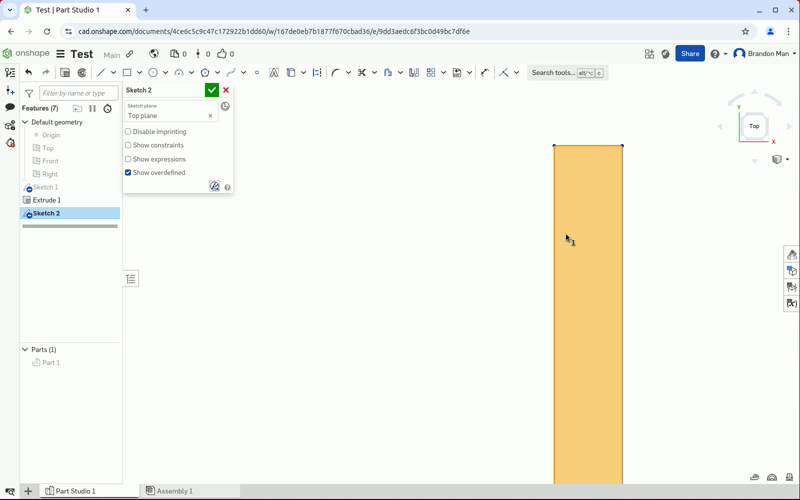
scroll(-6)
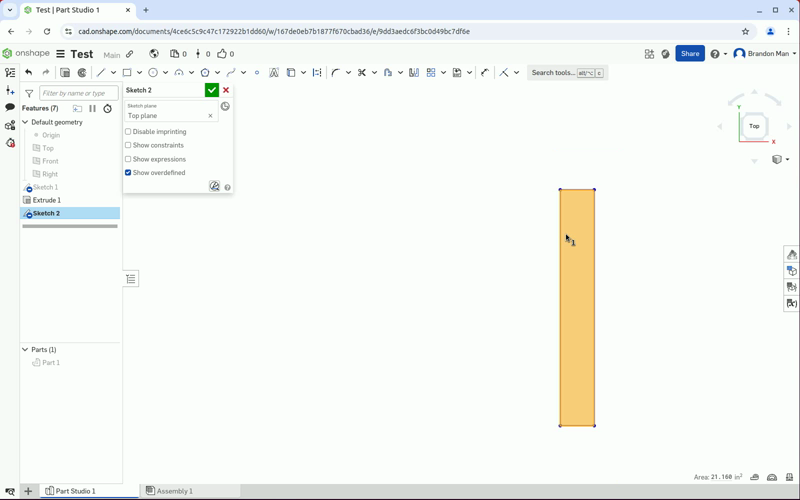
scroll(-6)
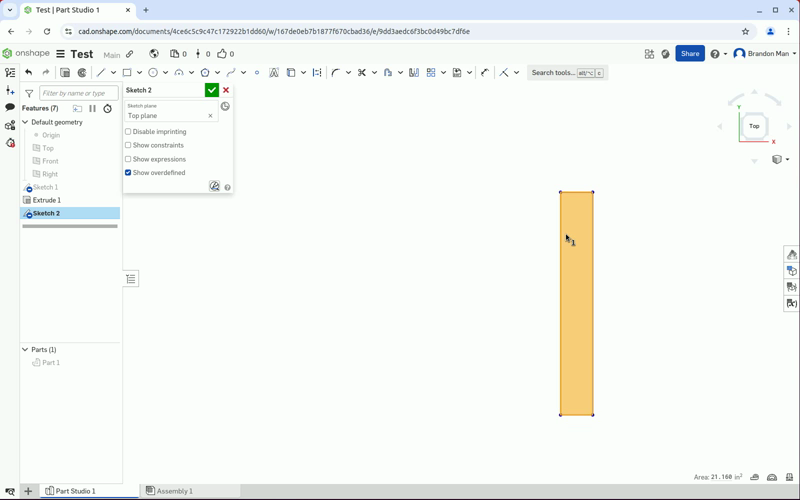
scroll(-6)
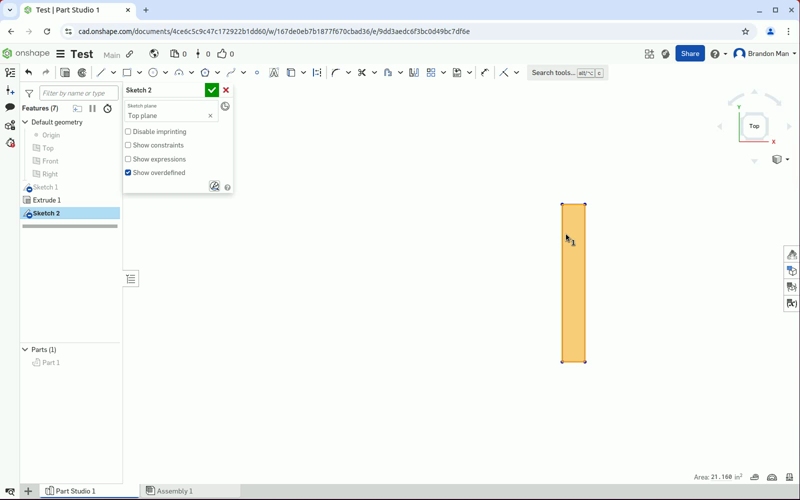
scroll(-6)
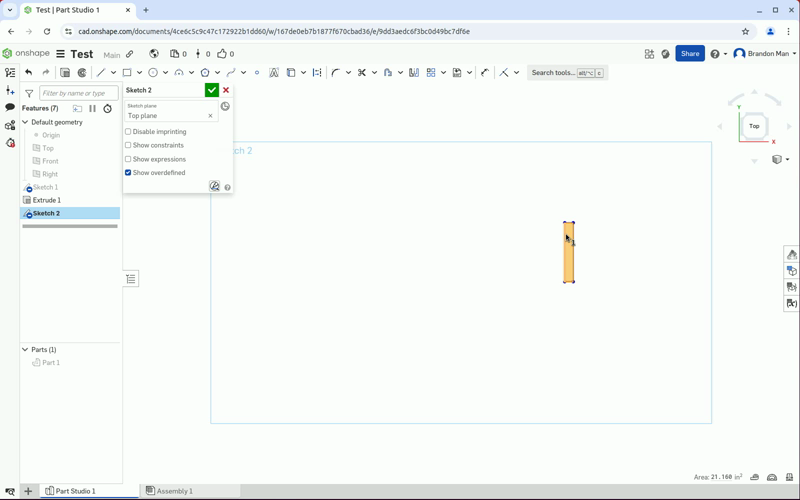
mouse_move(73, 352)
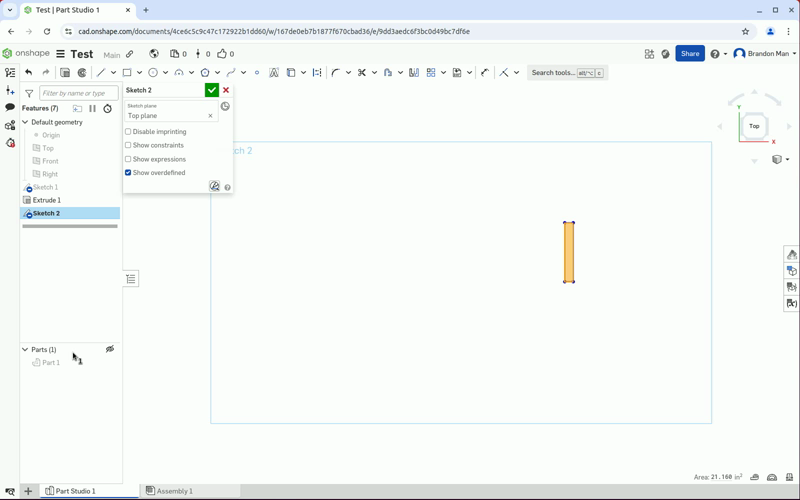
key(shift+y)
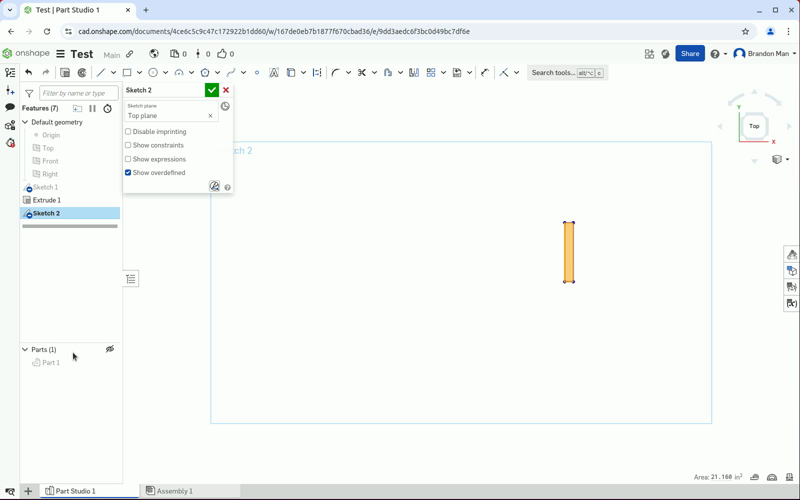
key(shift+e)
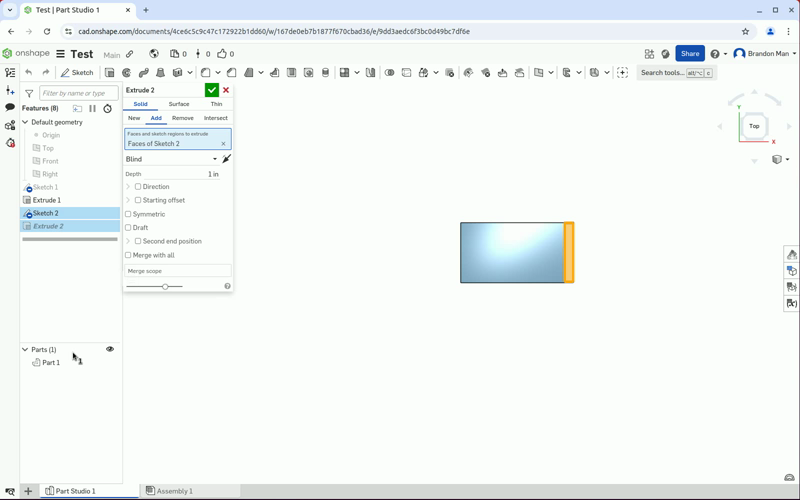
mouse_move(143, 106)
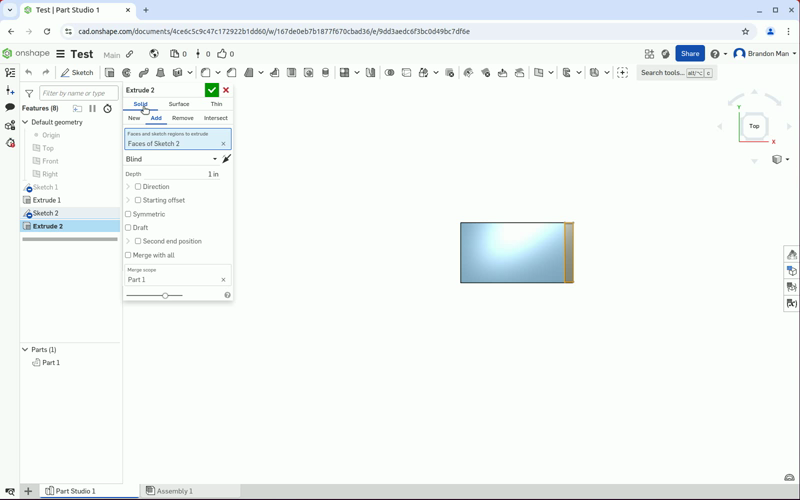
click(143, 106)
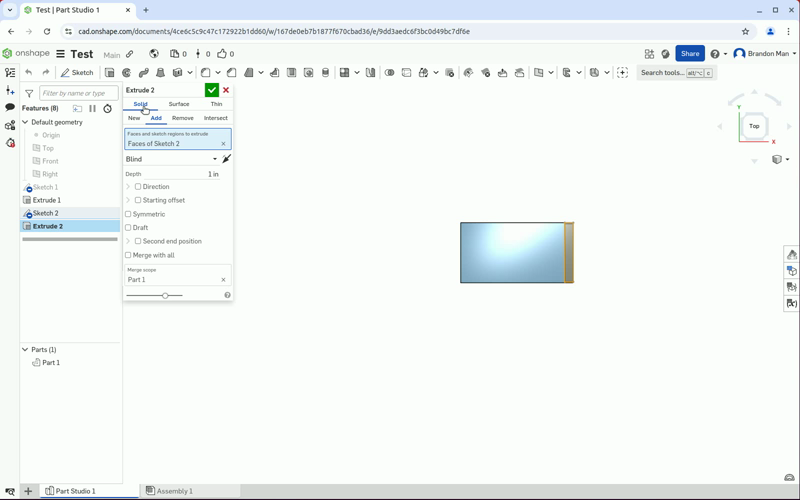
mouse_move(137, 120)
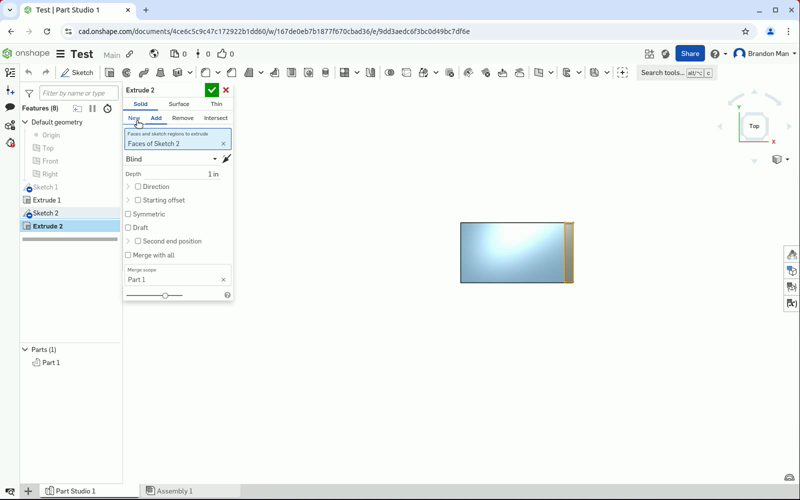
click(137, 120)
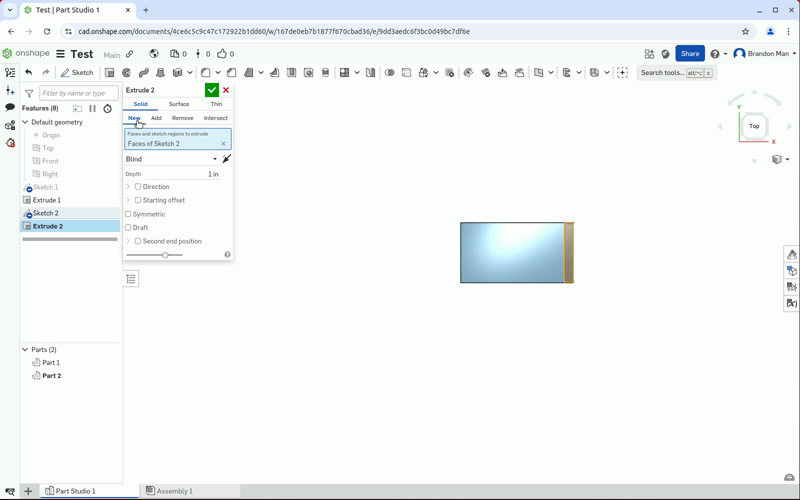
key(tab, 4)
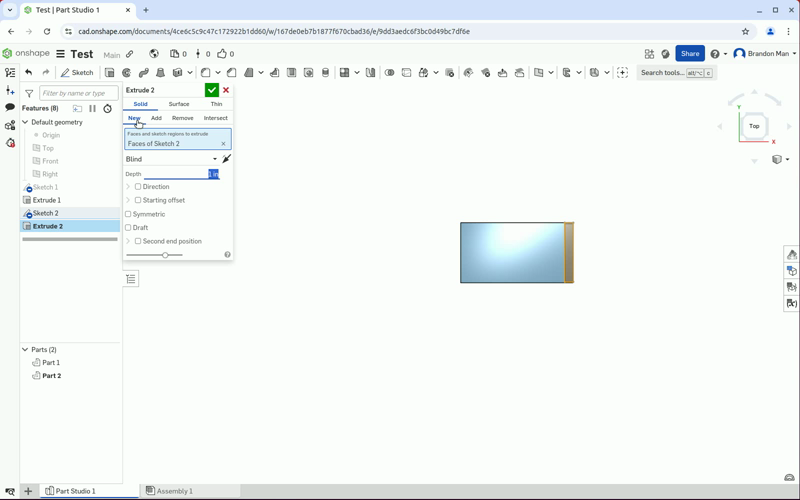
text(2.407)
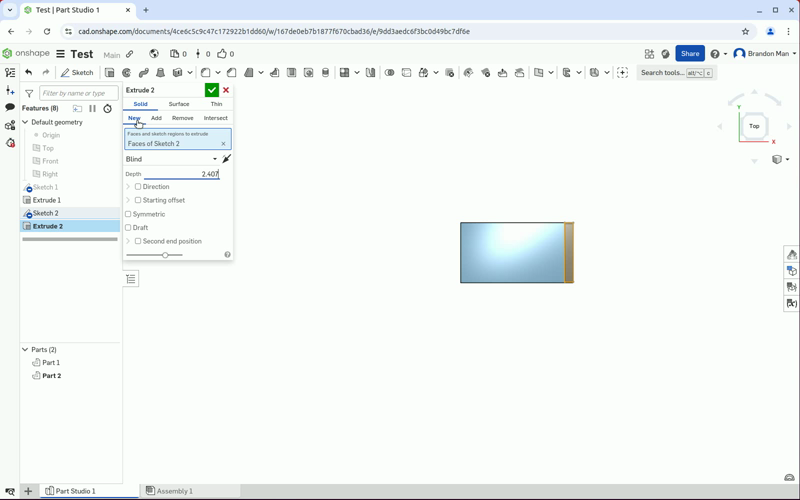
key(enter)
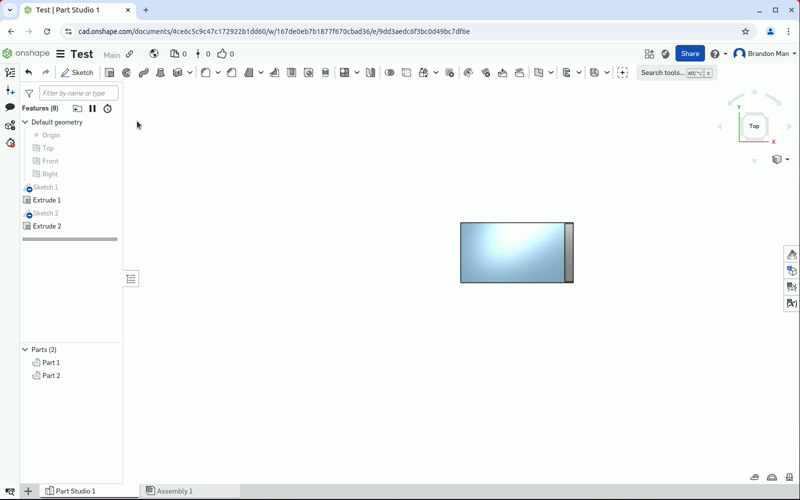
key(shift+h)
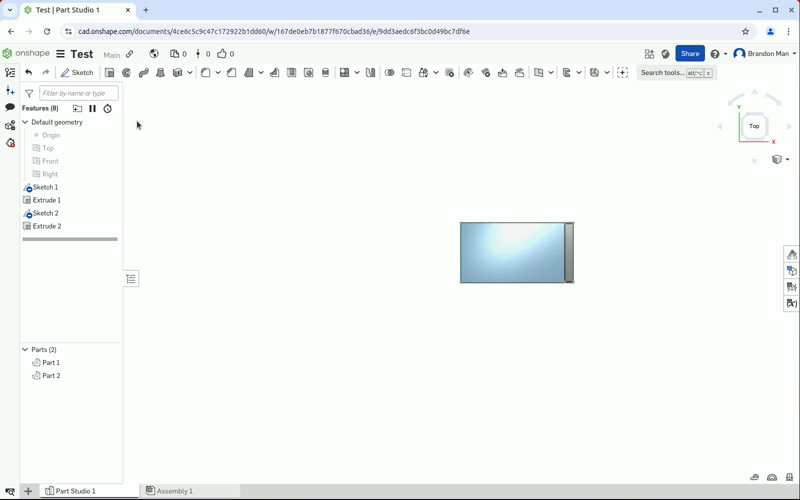
key(shift+h)
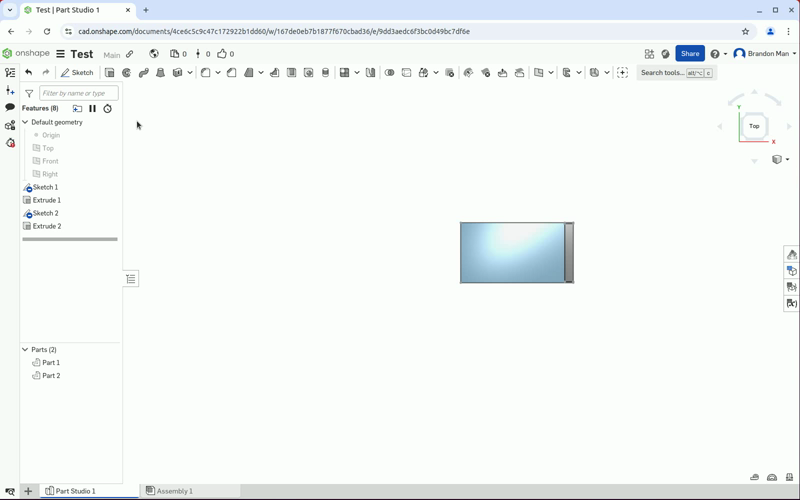
key(shift+7)
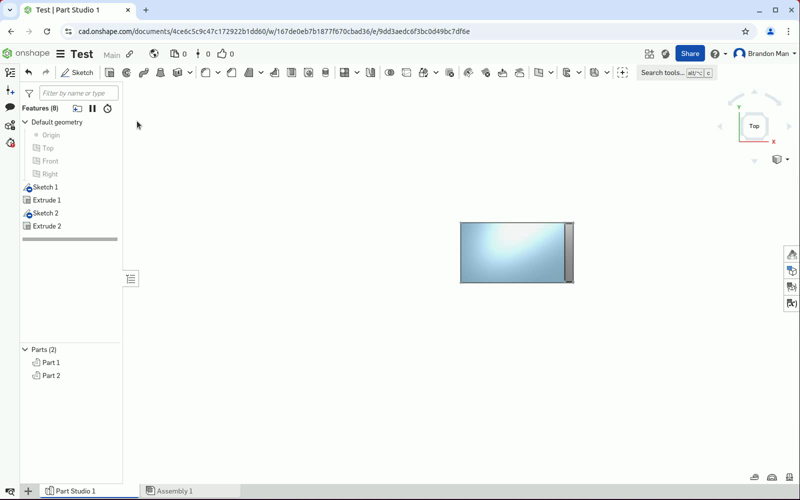
key(up, 3)
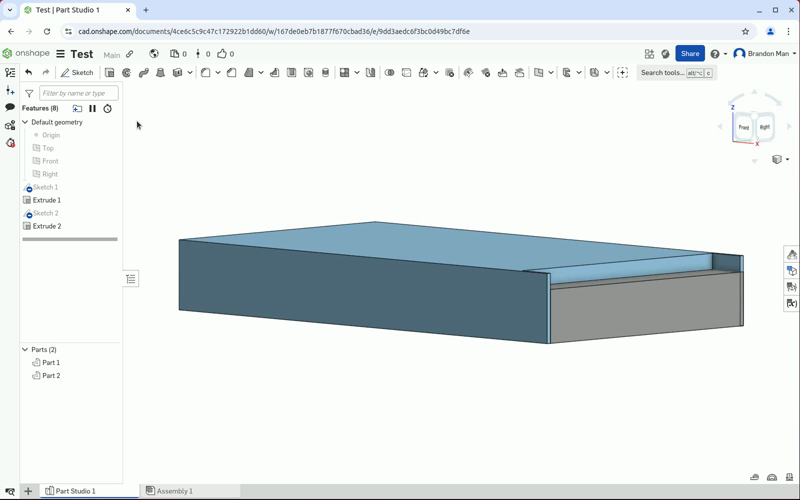
key(left, 3)
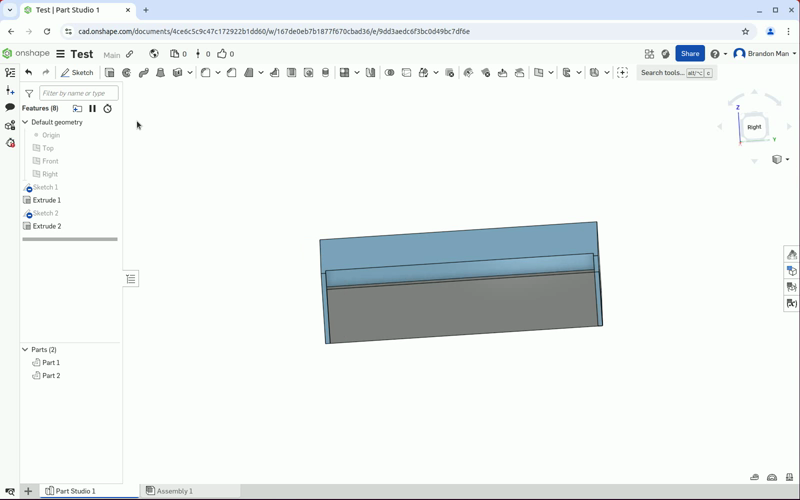
key(right, 3)
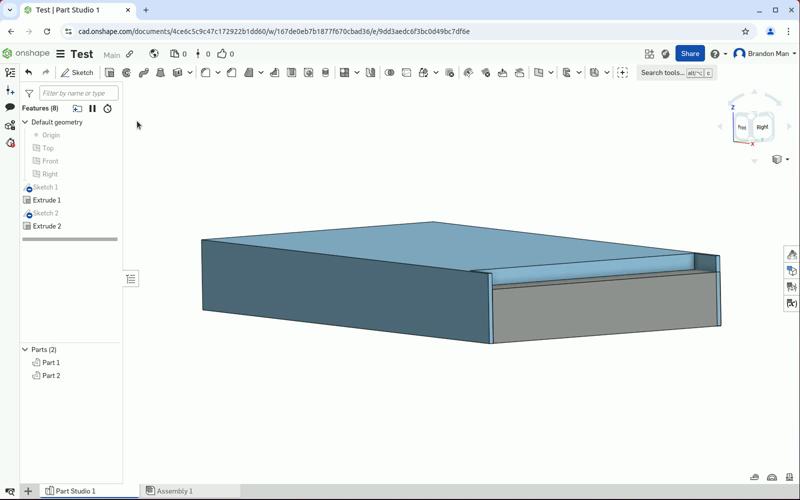
key(down, 3)
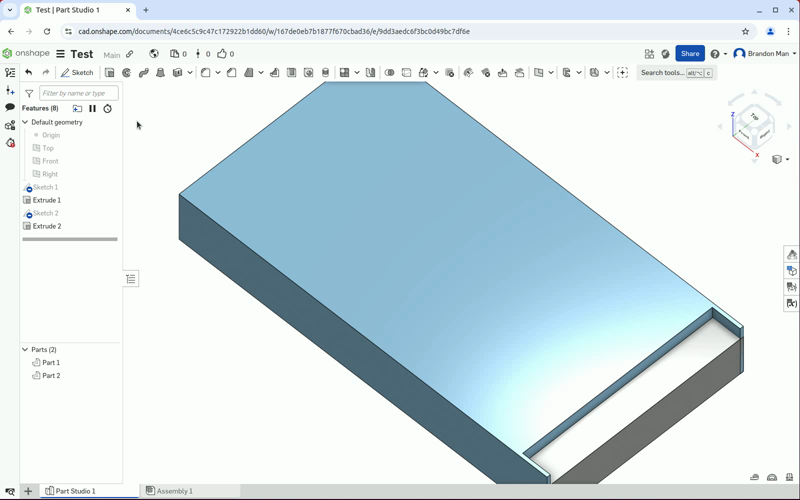
mouse_move(73, 189)
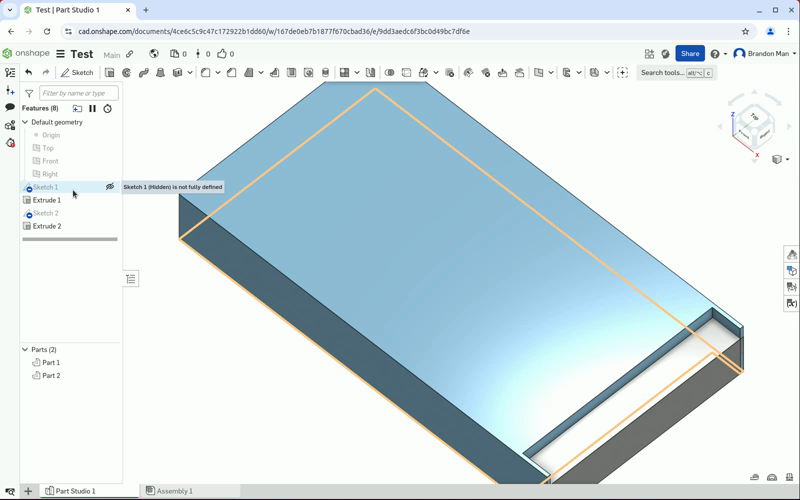
click(73, 189)